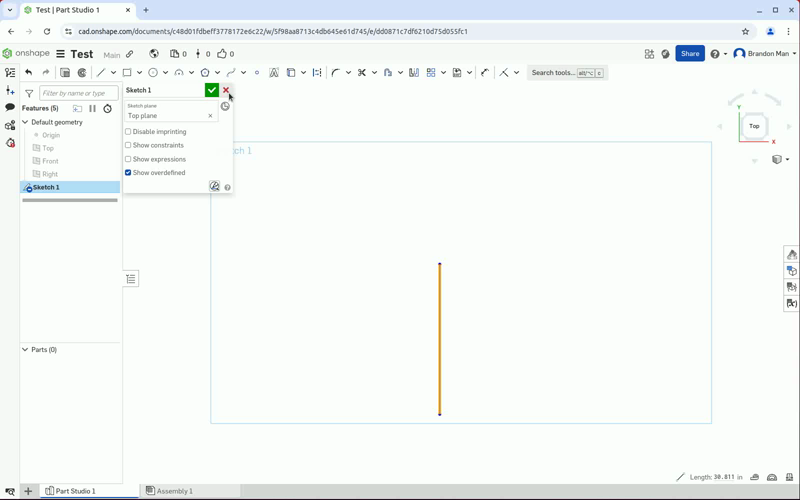
key(shift+h)
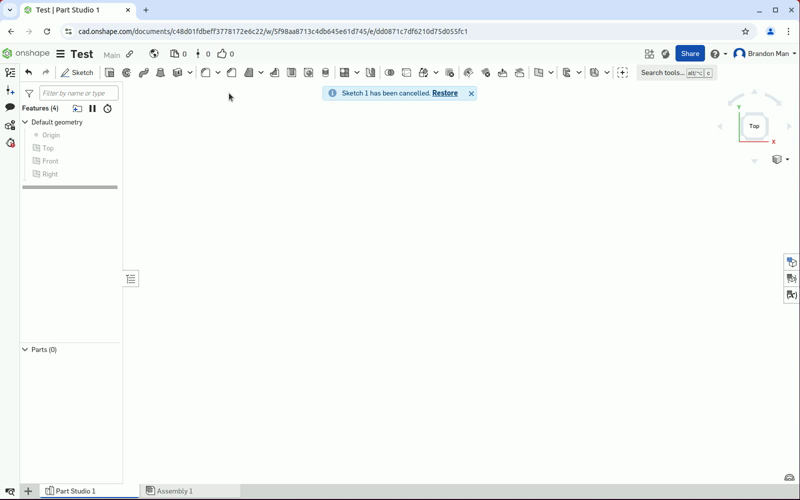
mouse_move(73, 352)
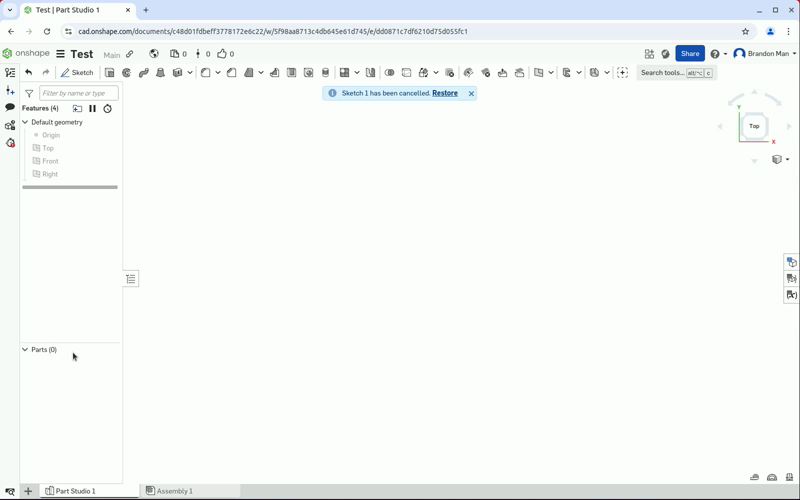
key(y)
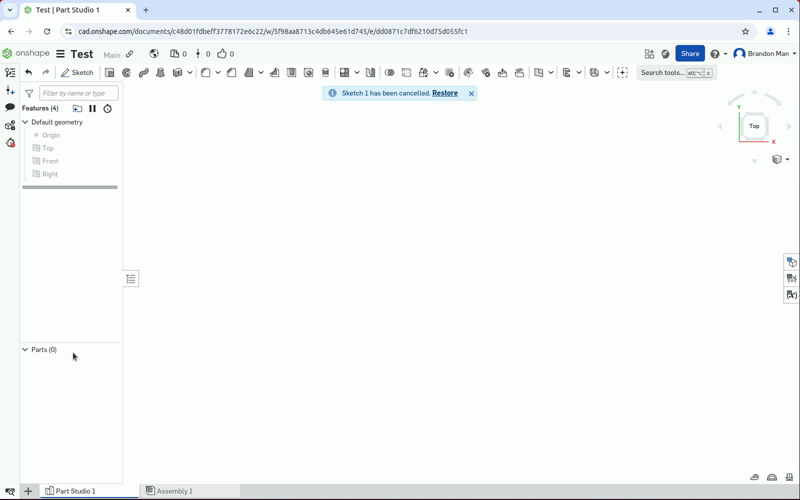
key(shift+p)
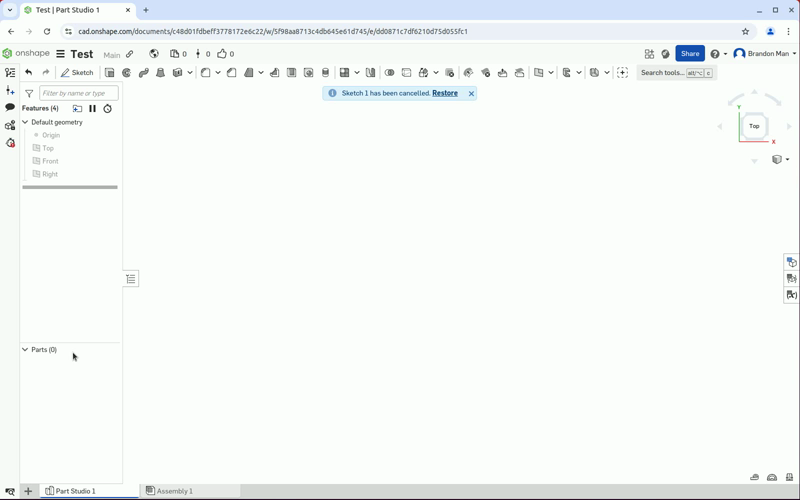
key(space)
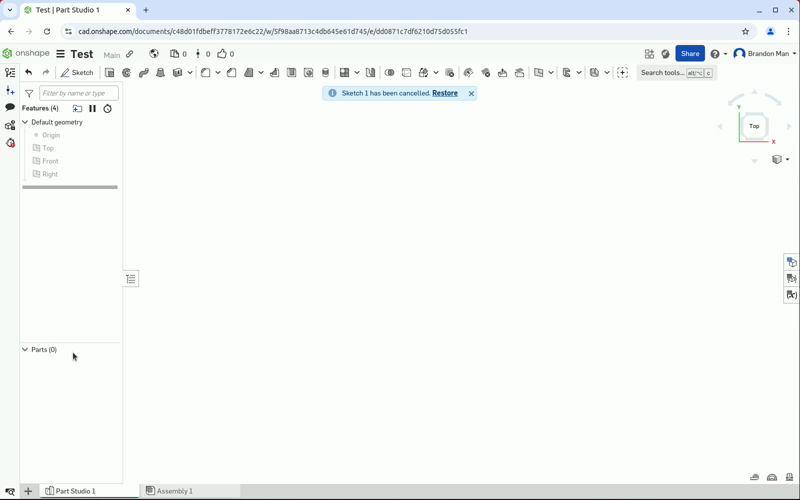
key_down(shift)
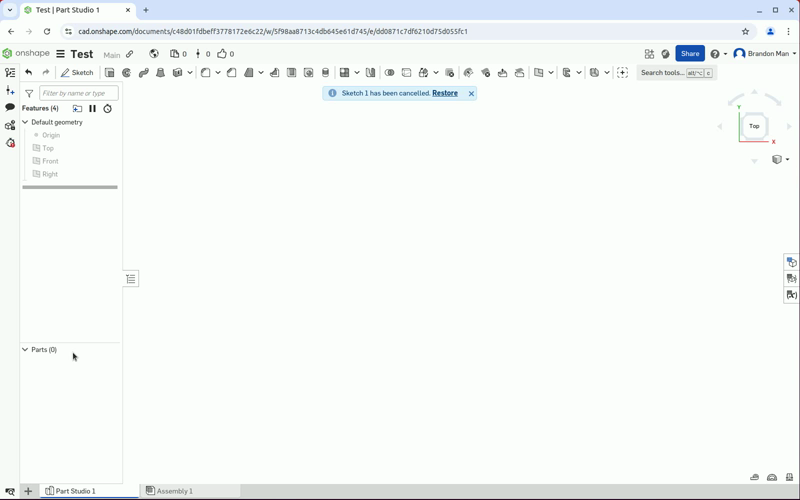
key(up)
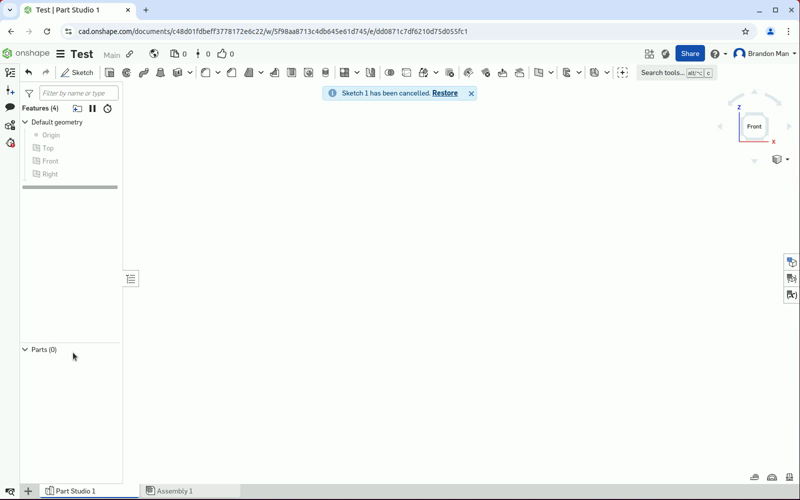
key_up(shift)
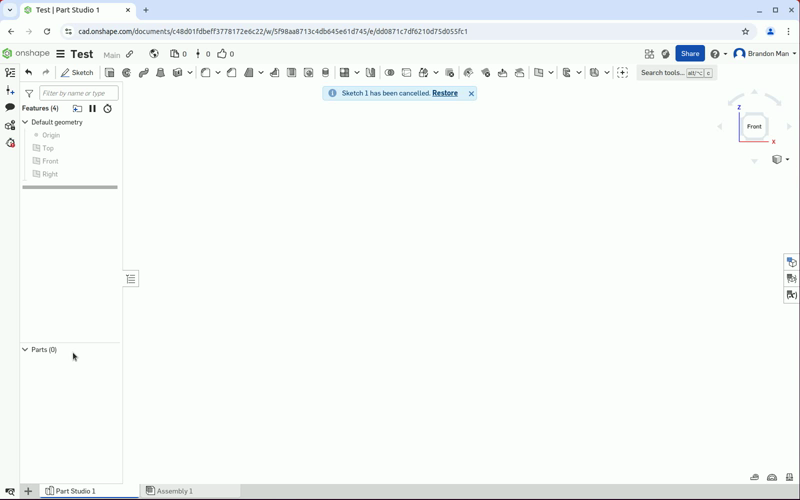
key(space)
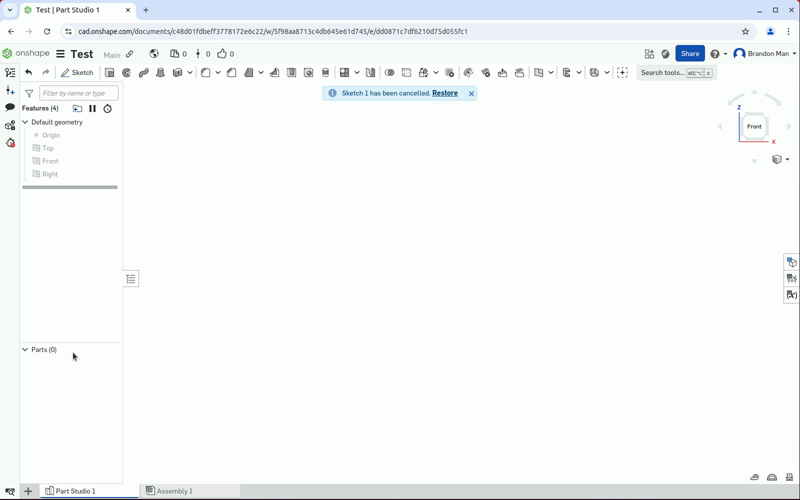
key_down(shift)
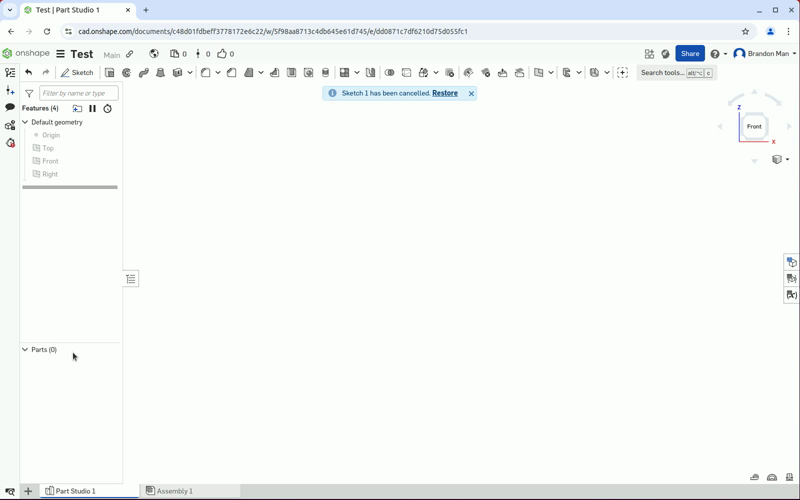
key(left)
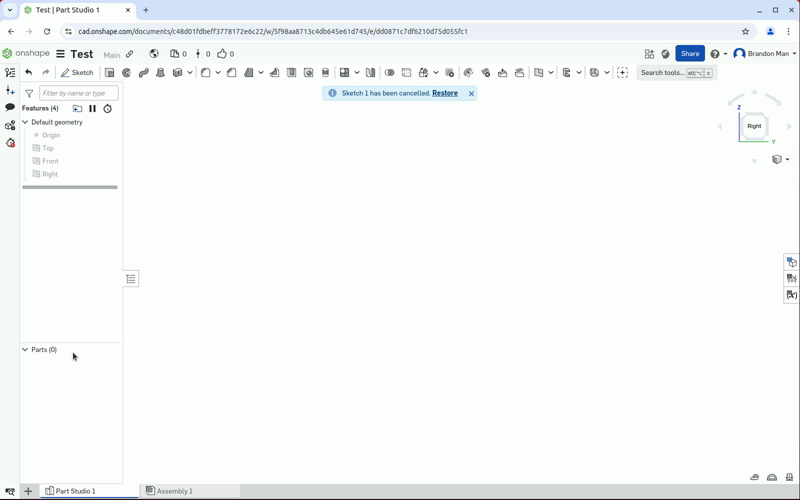
key_up(shift)
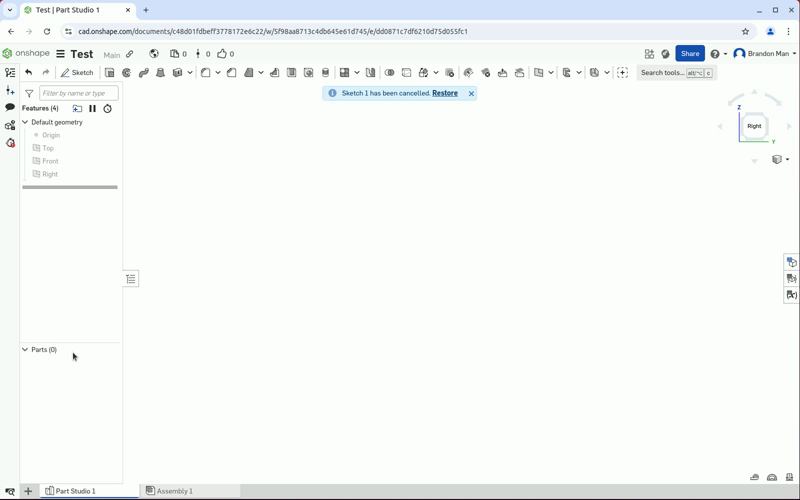
mouse_move(73, 352)
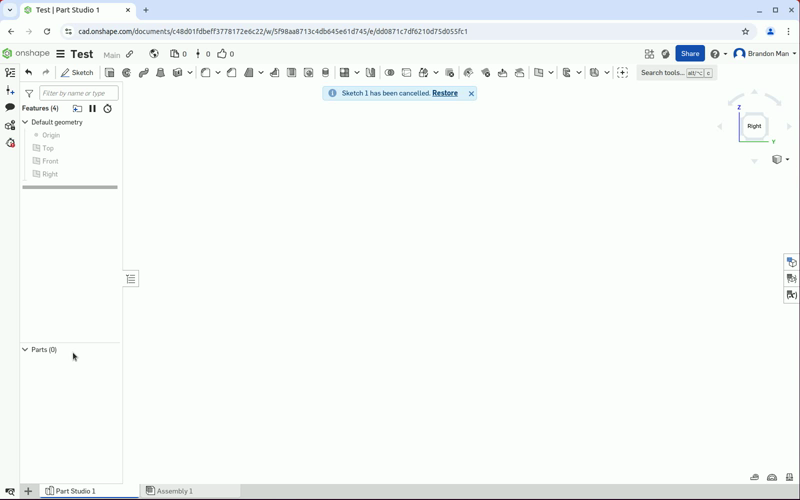
key(shift+y)
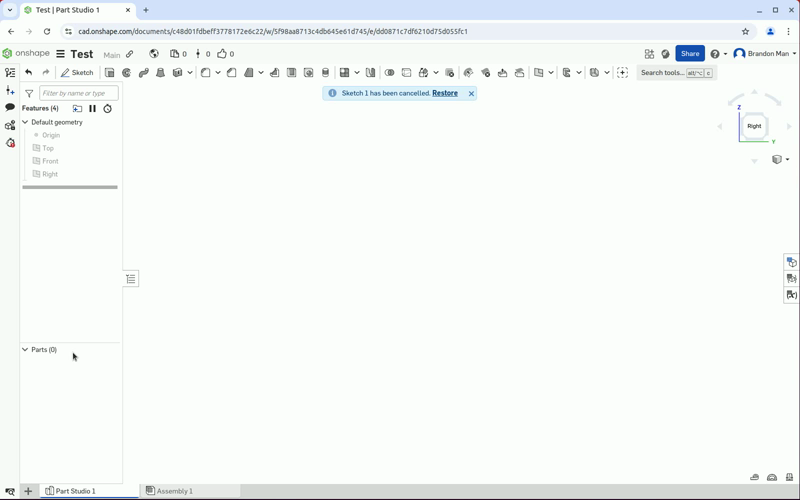
key(shift+s)
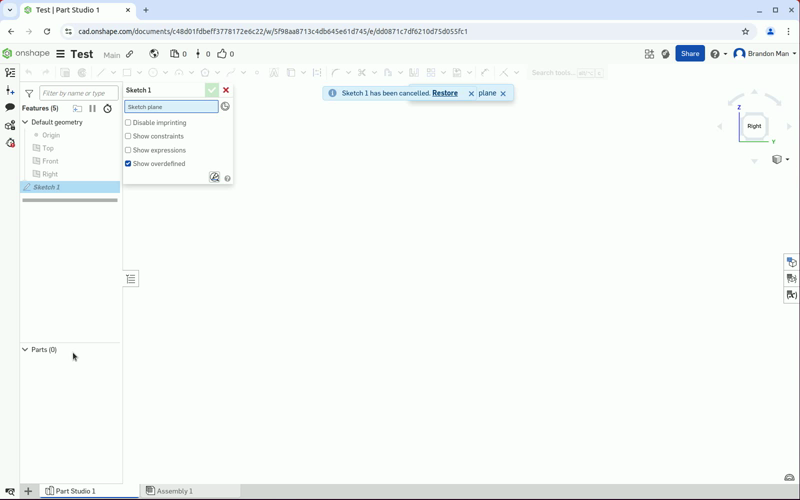
mouse_move(73, 176)
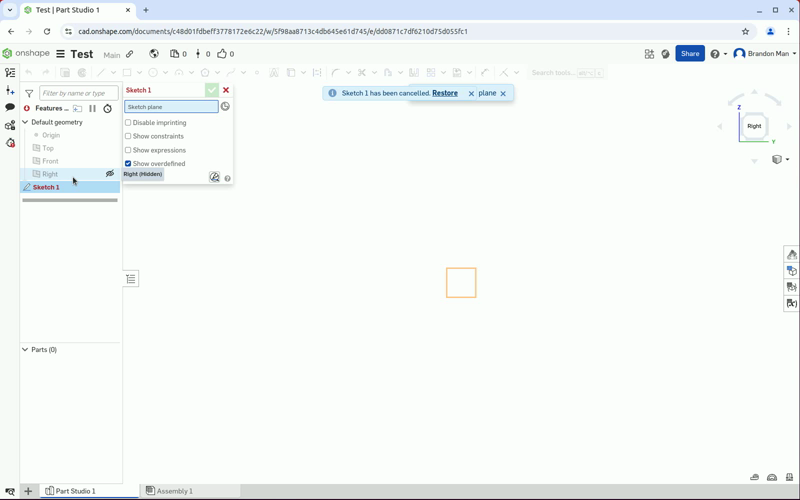
click(73, 176)
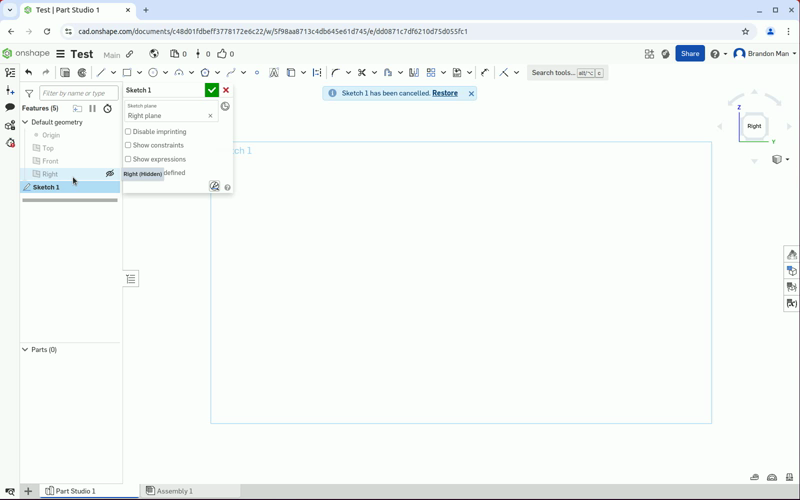
mouse_move(73, 352)
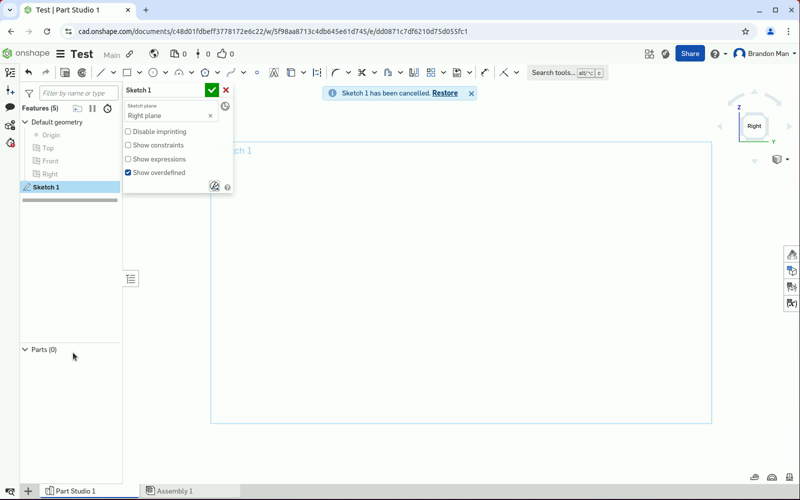
key(y)
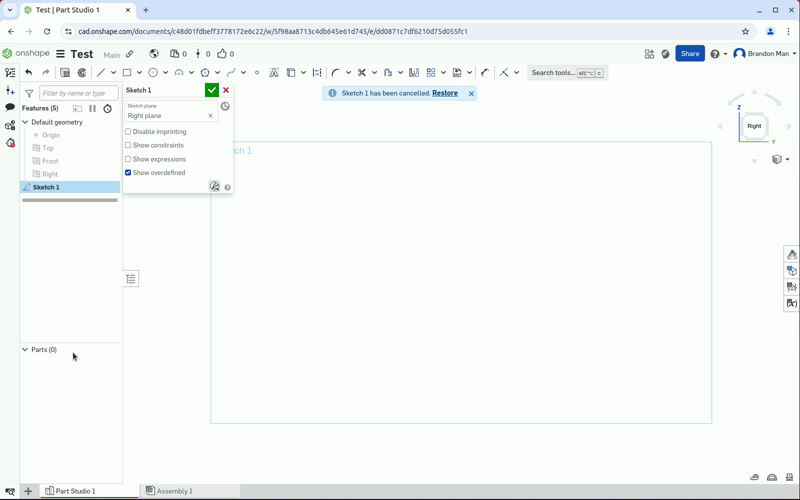
key(l)
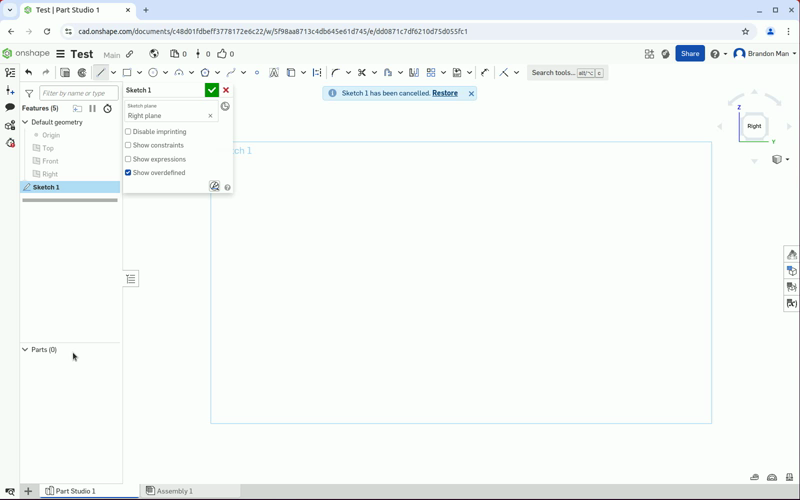
key_down(shift)
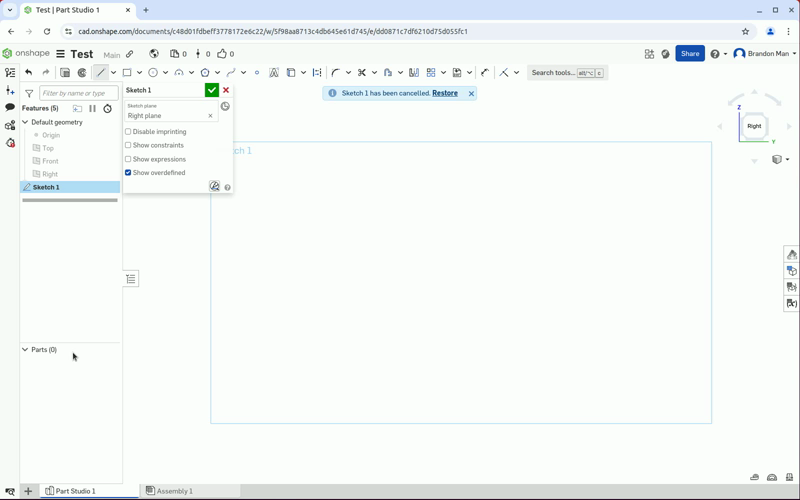
mouse_move(433, 375)
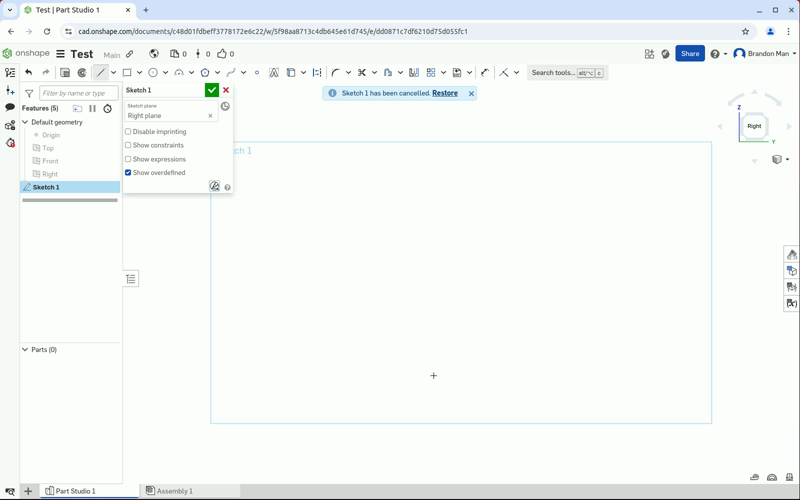
click(433, 375)
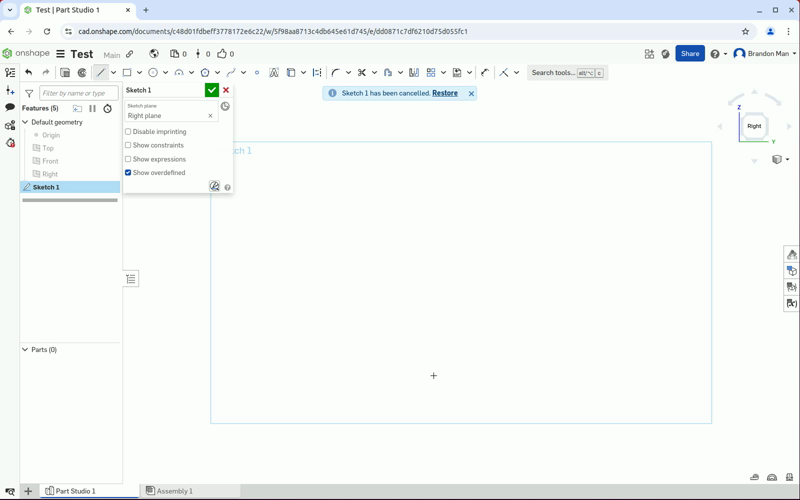
key_up(shift)
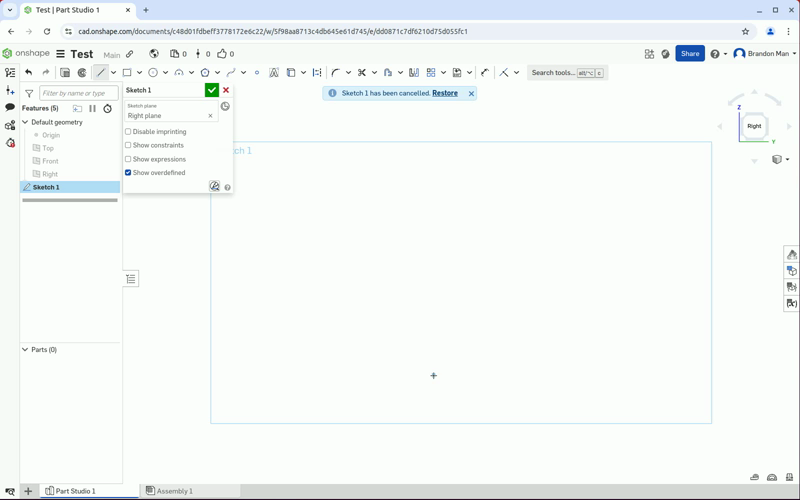
key_down(shift)
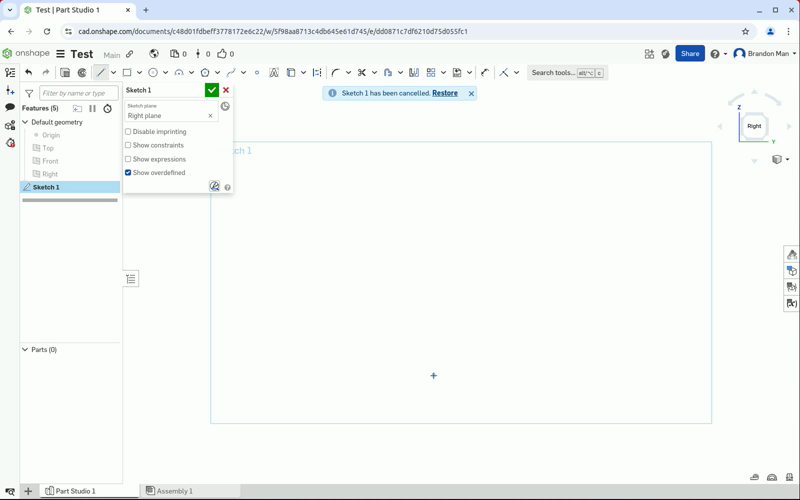
mouse_move(546, 375)
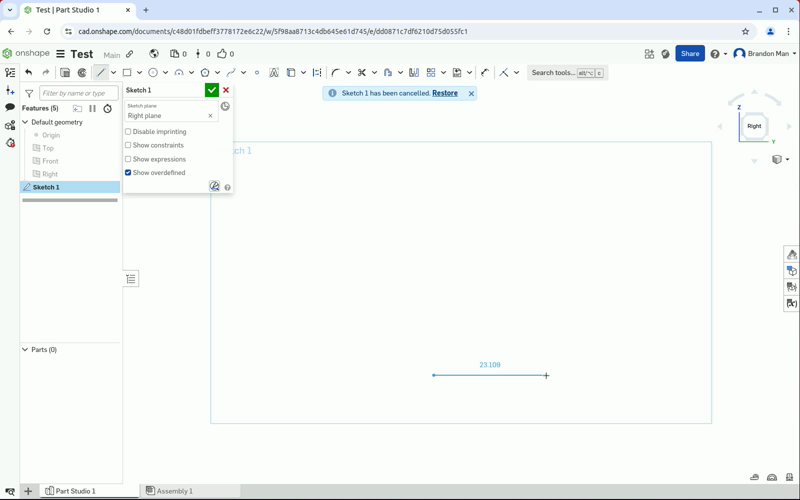
click(546, 375)
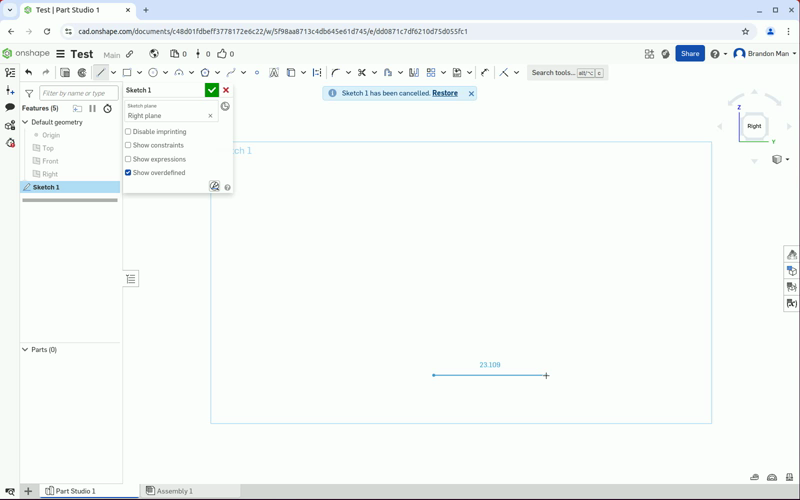
key_up(shift)
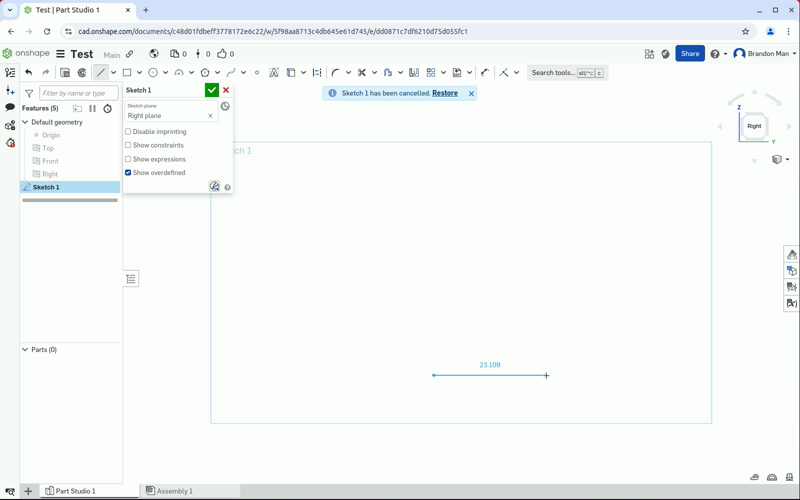
key_down(shift)
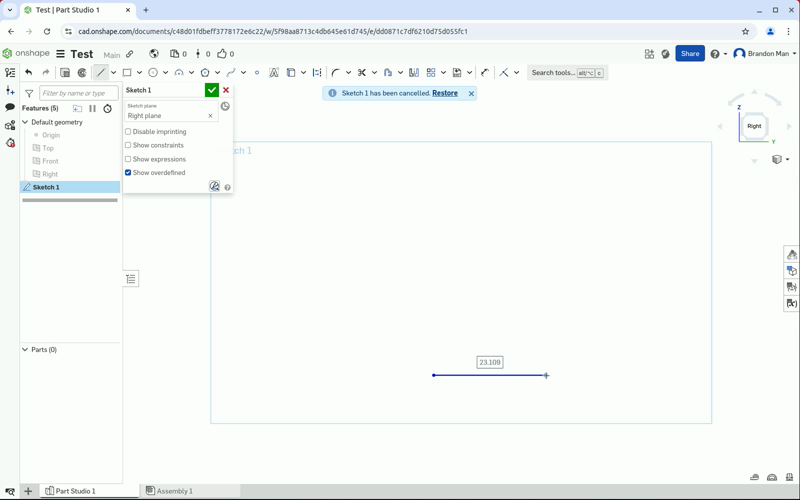
mouse_move(546, 263)
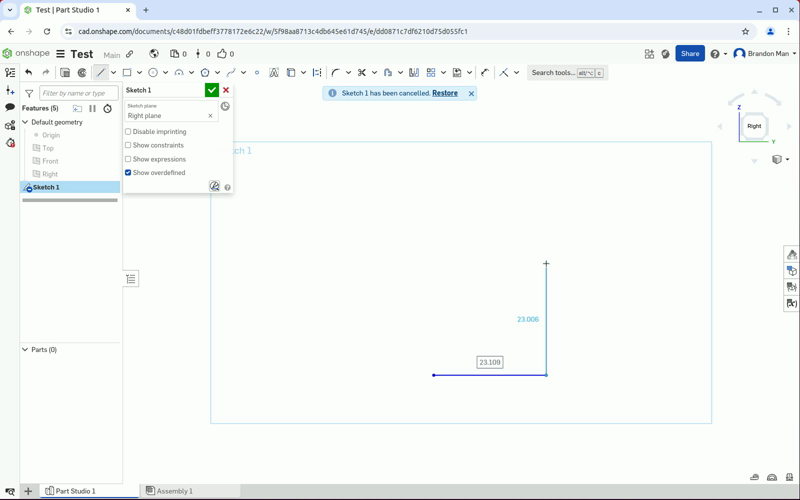
click(546, 263)
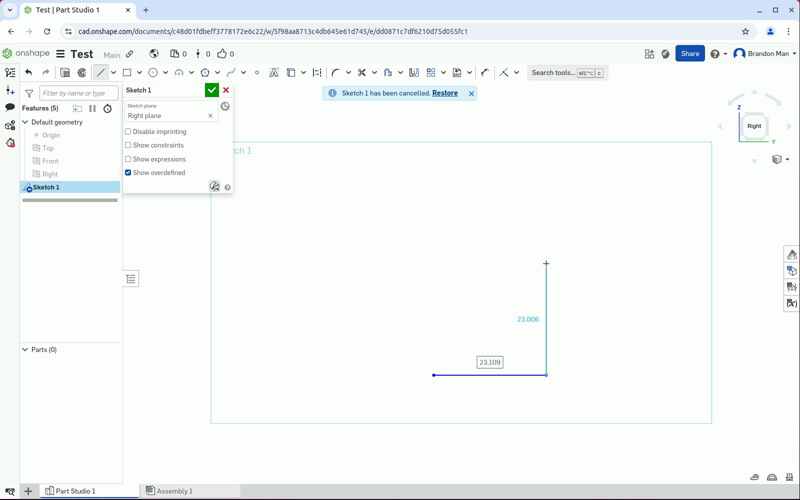
key_up(shift)
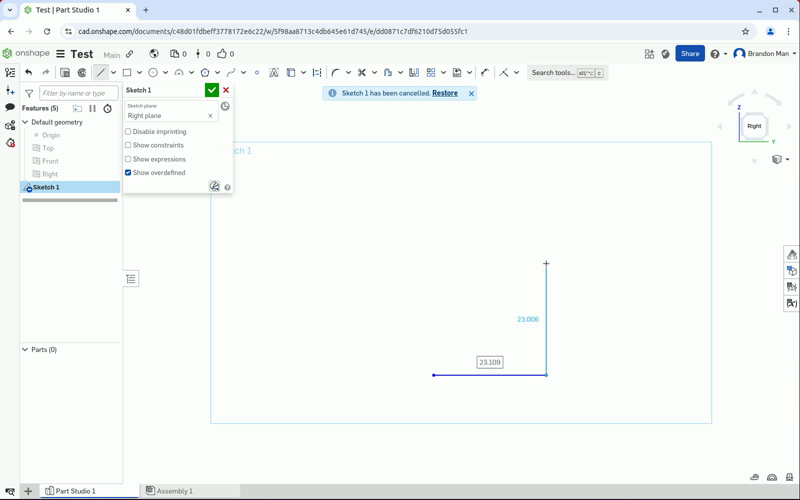
key_down(shift)
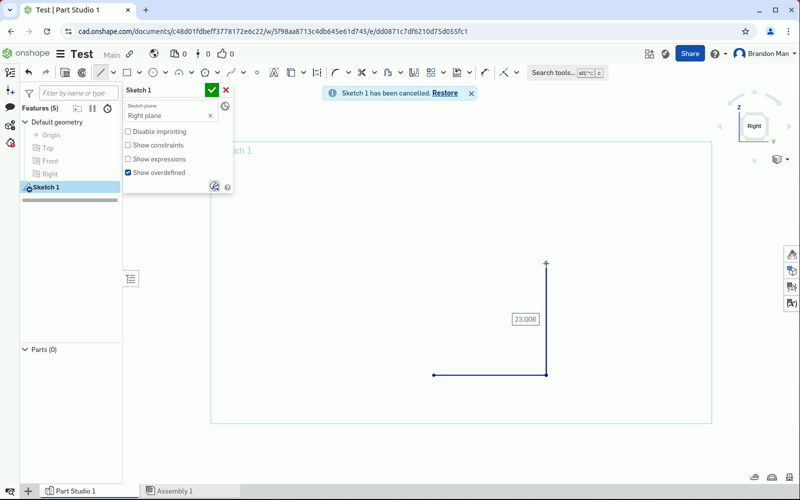
mouse_move(433, 263)
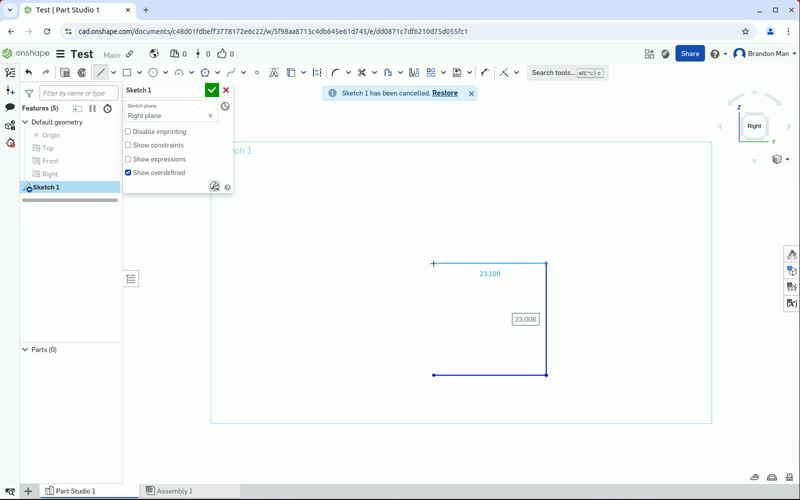
click(433, 263)
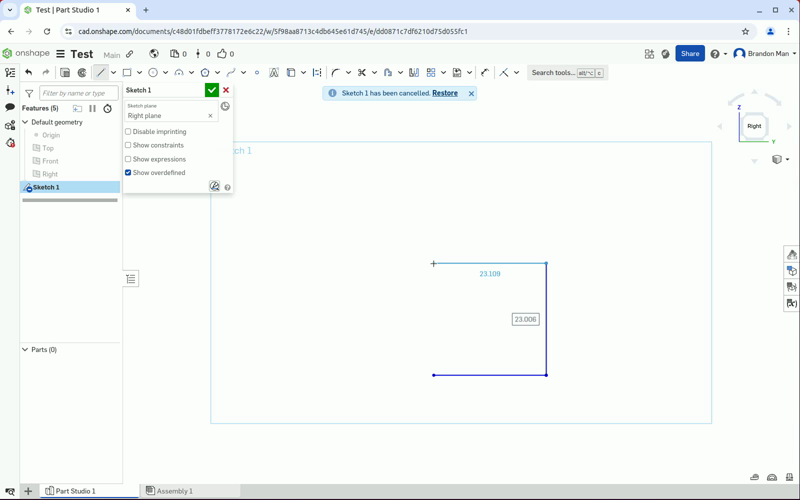
key_up(shift)
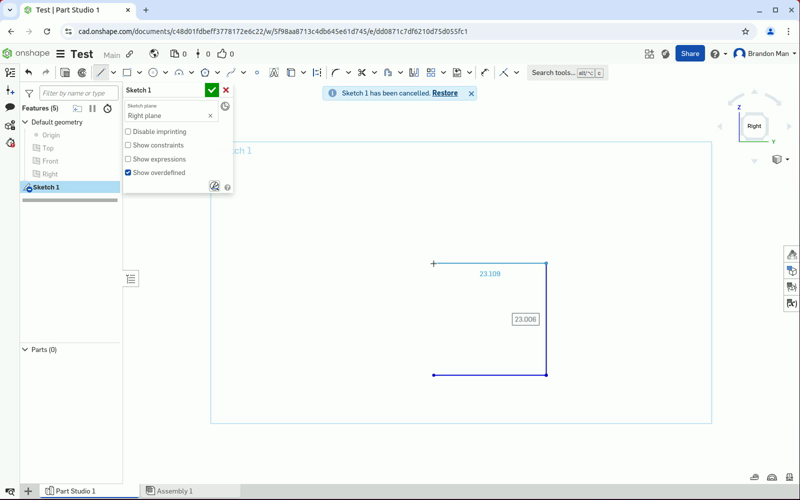
key_down(shift)
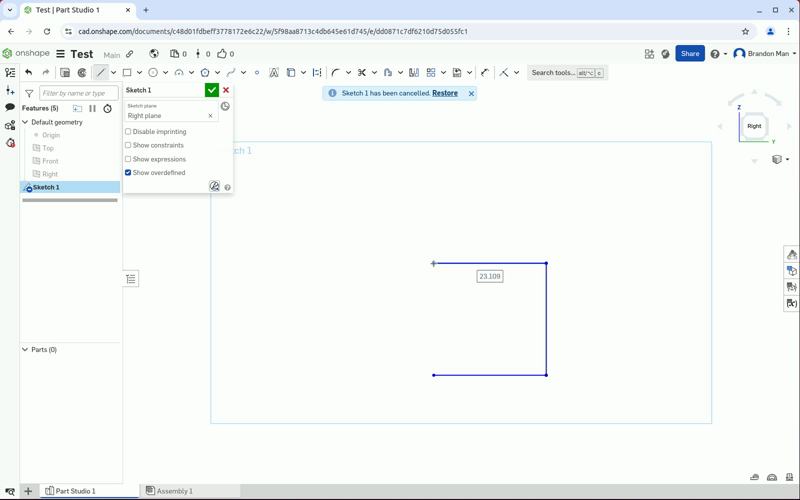
mouse_move(433, 375)
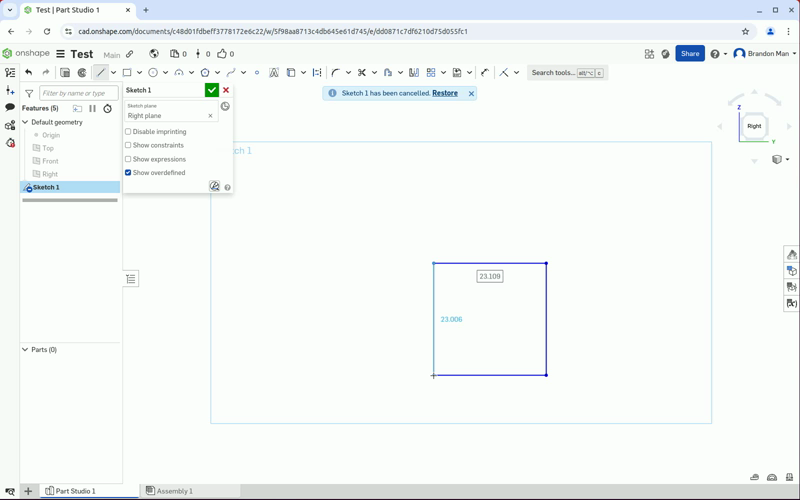
key_up(shift)
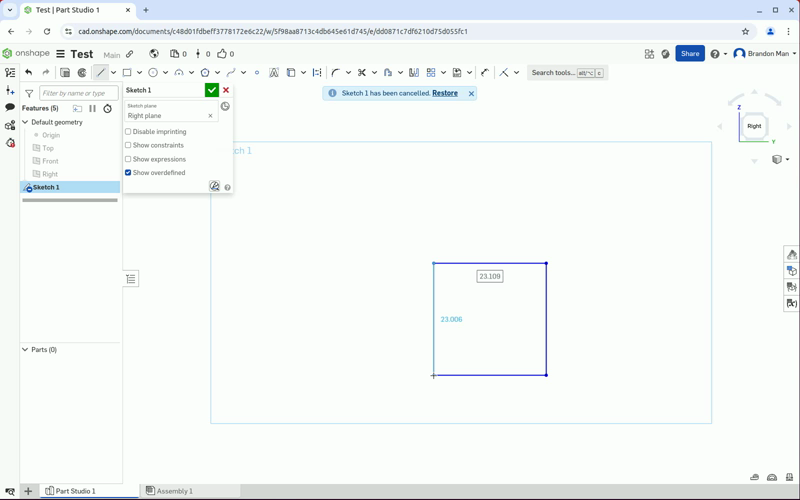
click(433, 375)
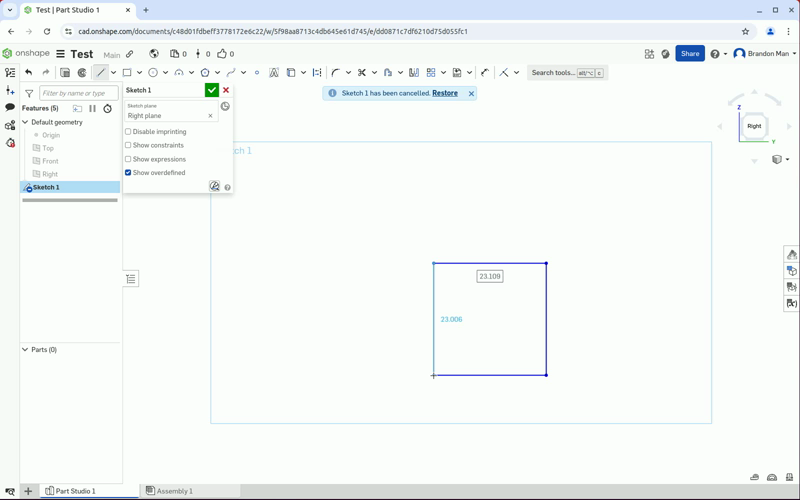
key(esc)
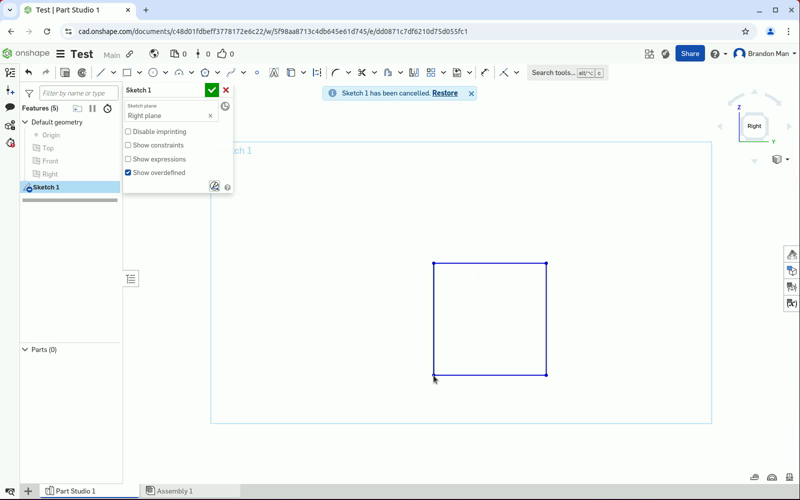
mouse_move(469, 316)
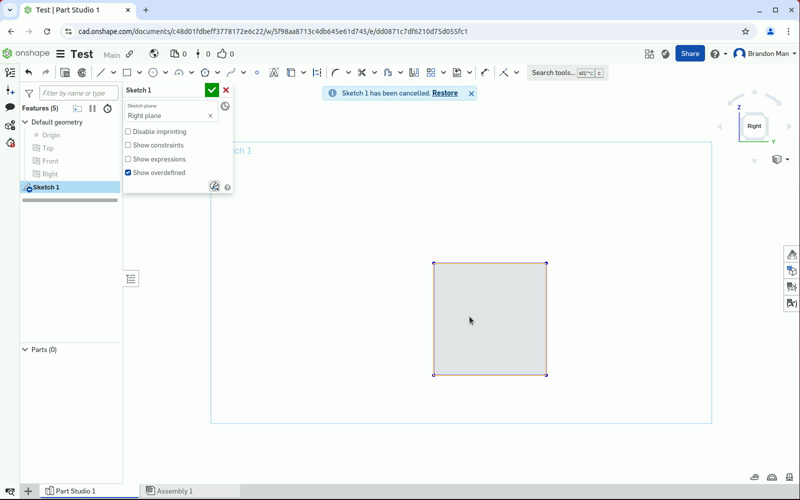
click(469, 316)
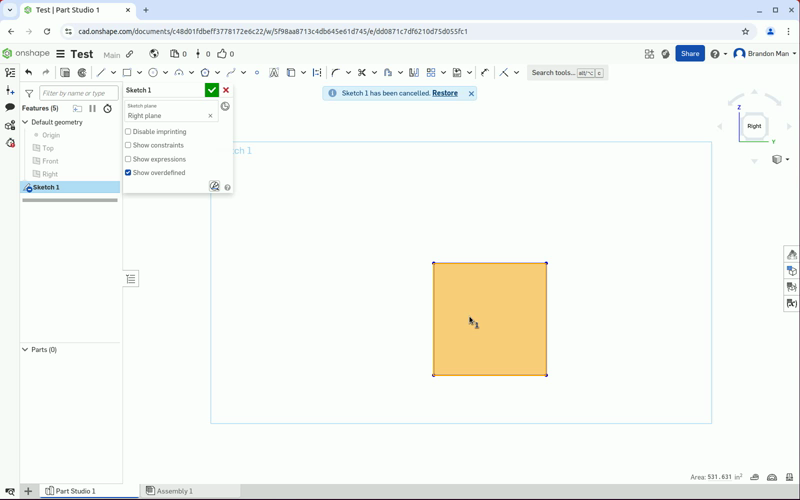
mouse_move(73, 352)
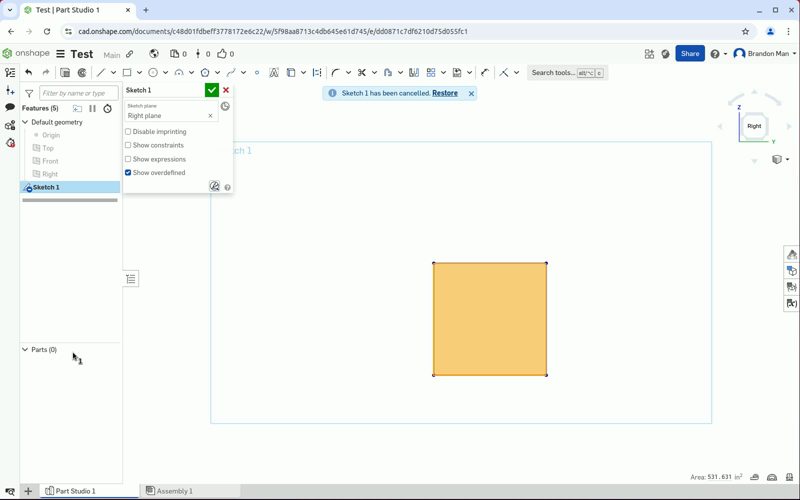
key(shift+y)
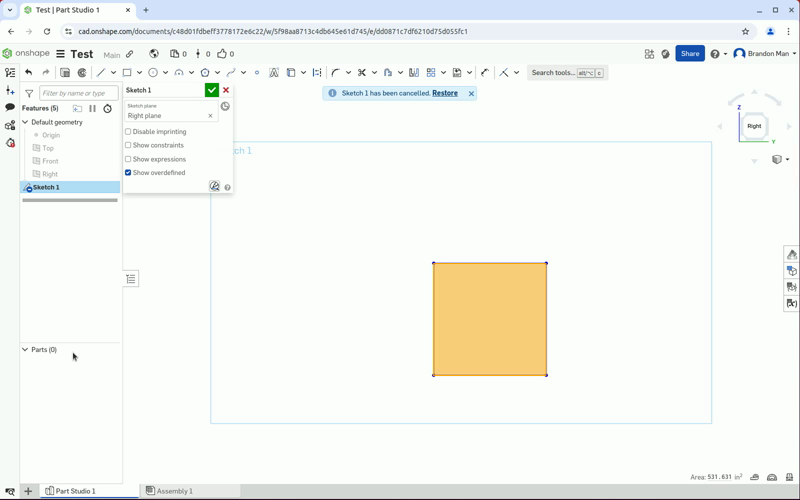
key(shift+e)
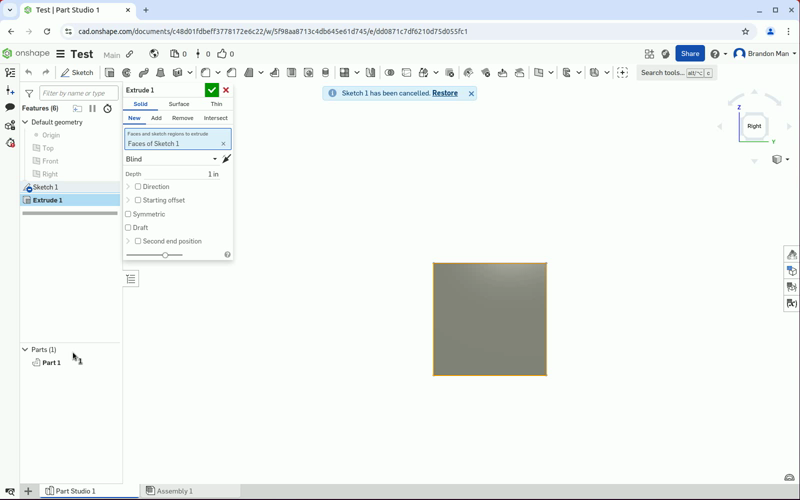
mouse_move(143, 106)
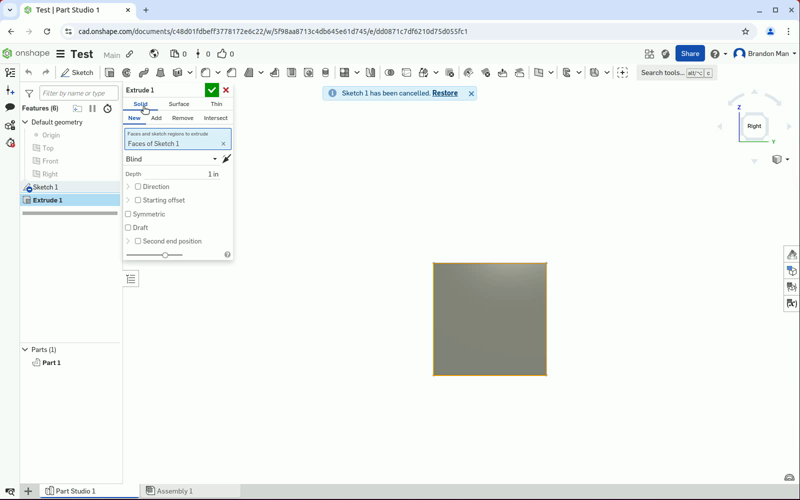
click(143, 106)
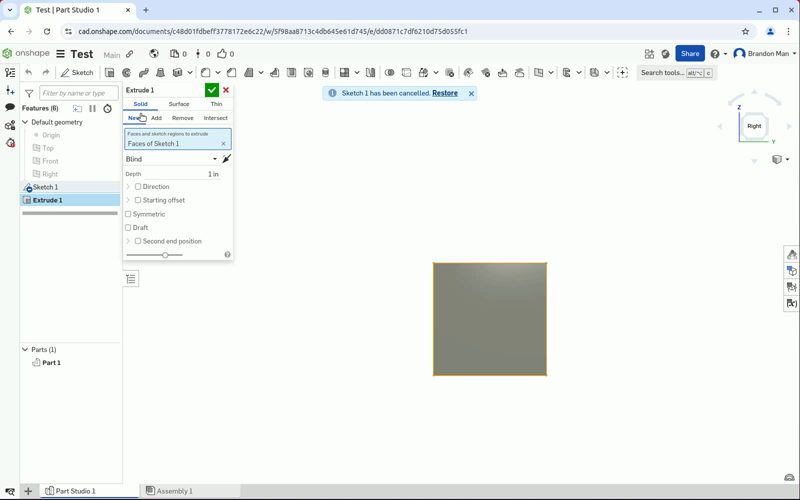
mouse_move(137, 120)
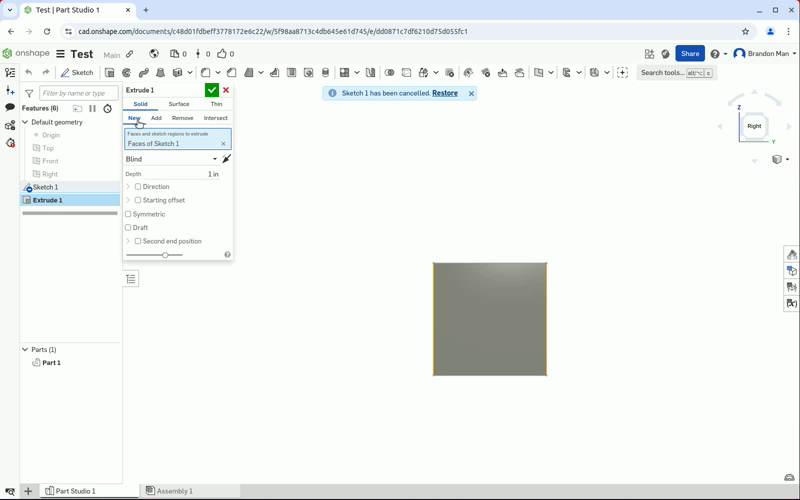
click(137, 120)
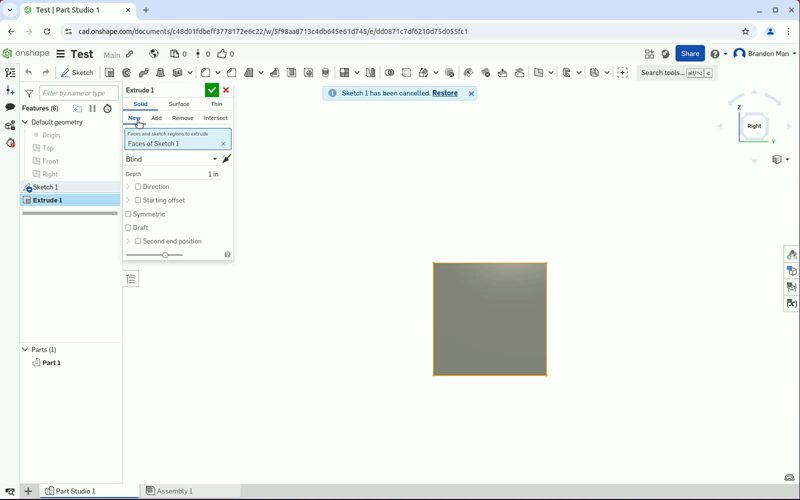
key(tab, 4)
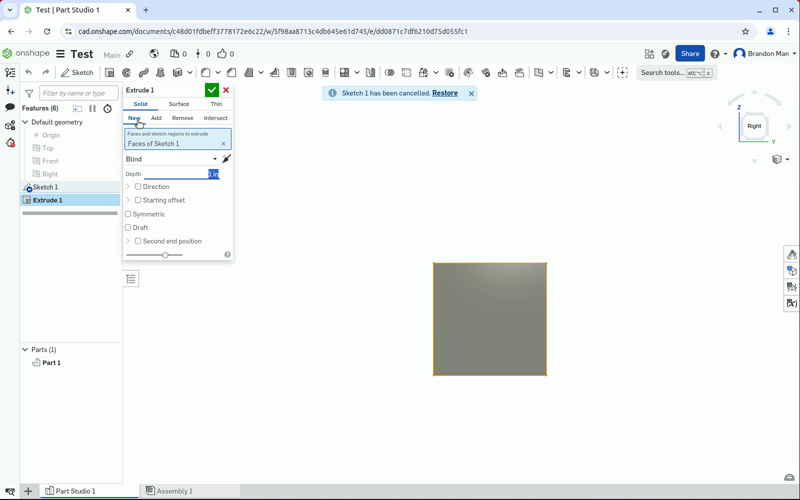
text(-23.108)
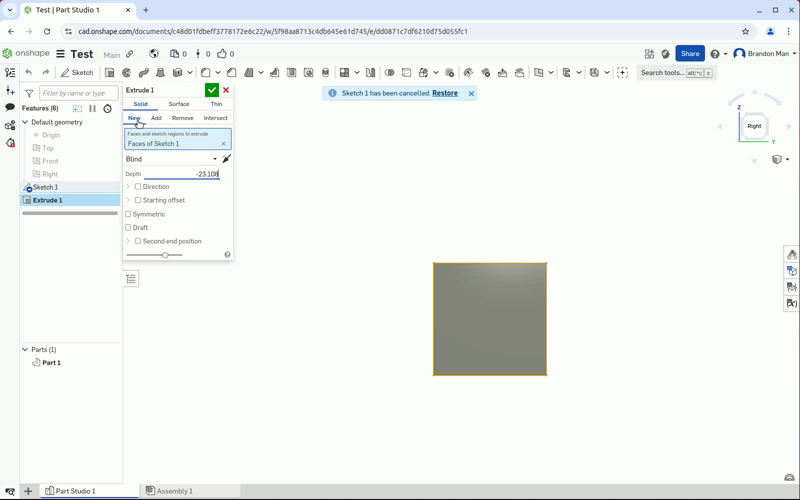
key(enter)
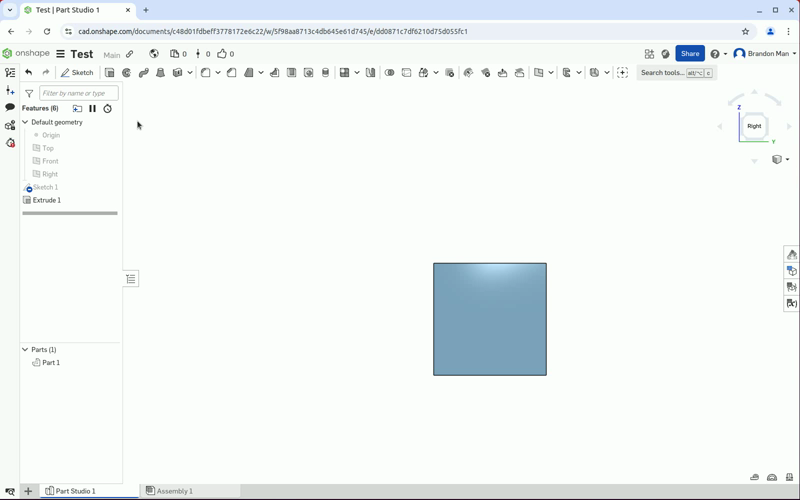
key(shift+h)
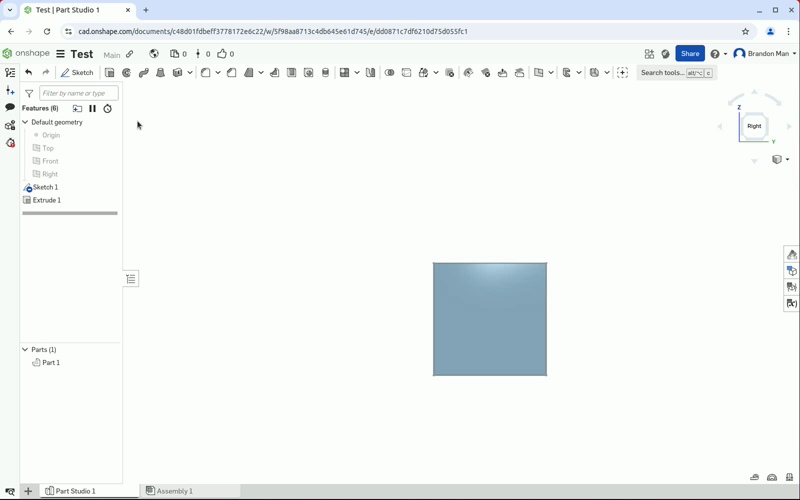
key(shift+h)
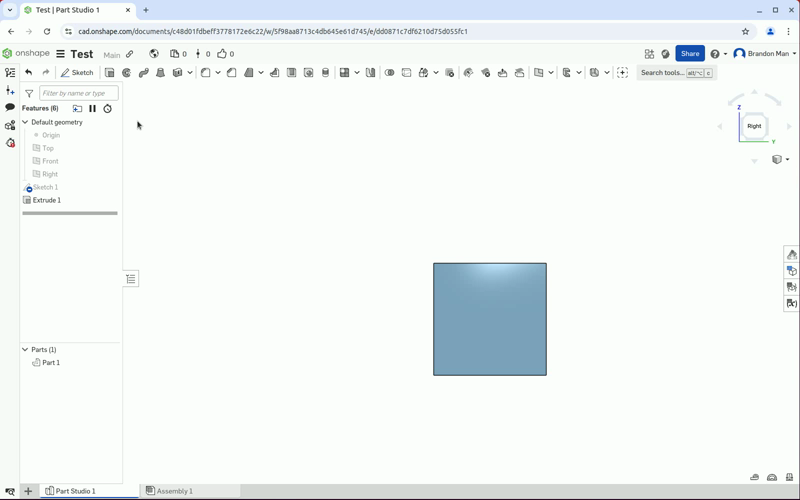
mouse_move(73, 189)
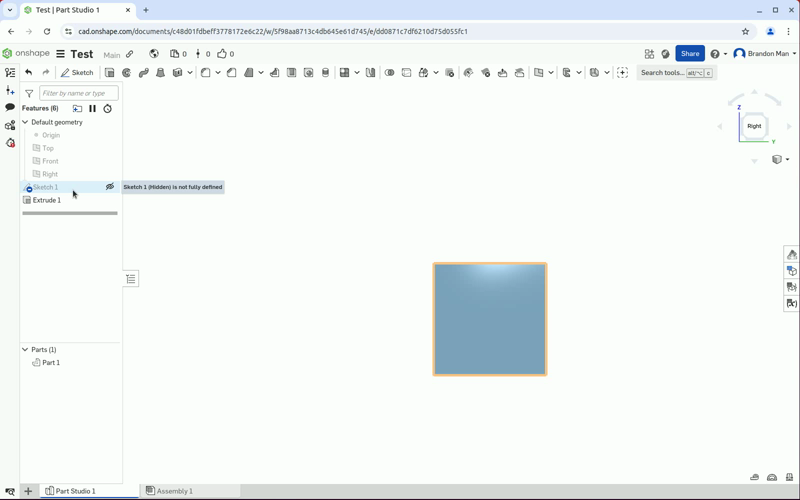
click(73, 189)
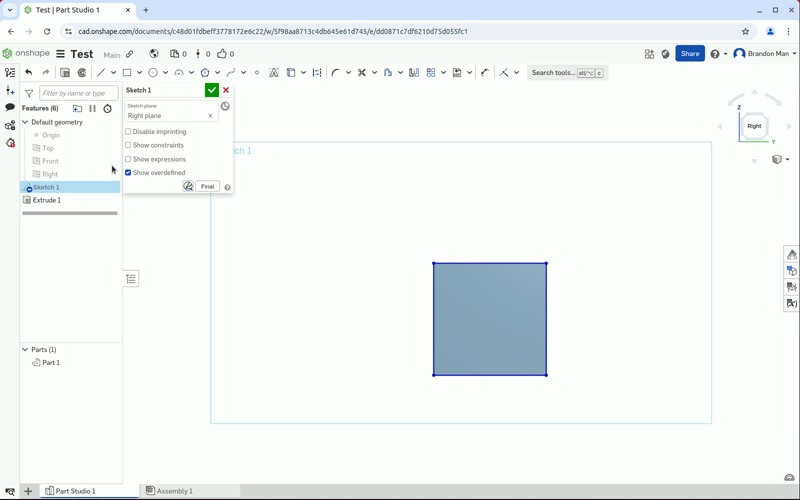
mouse_move(229, 92)
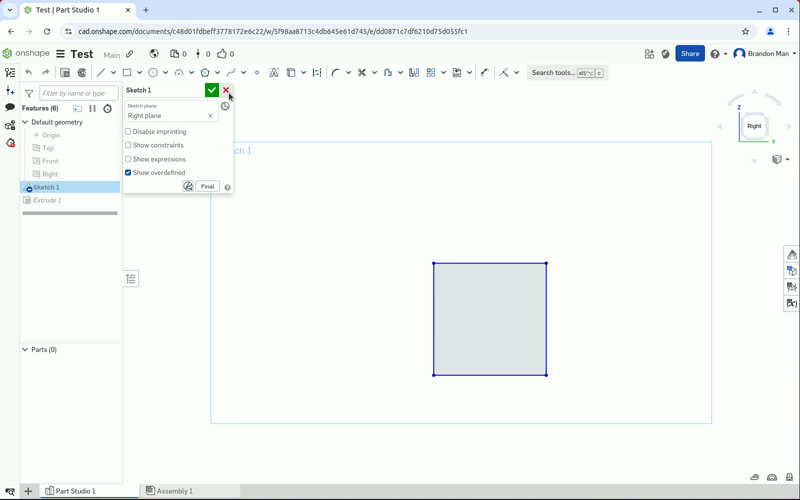
click(229, 92)
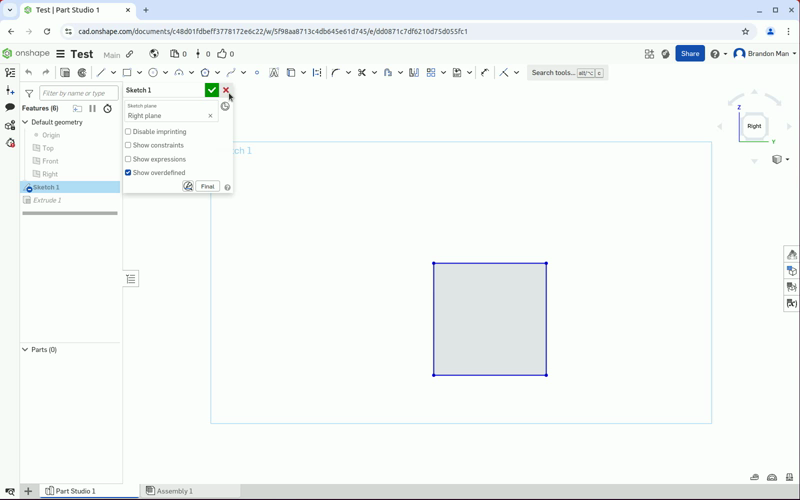
key(shift+s)
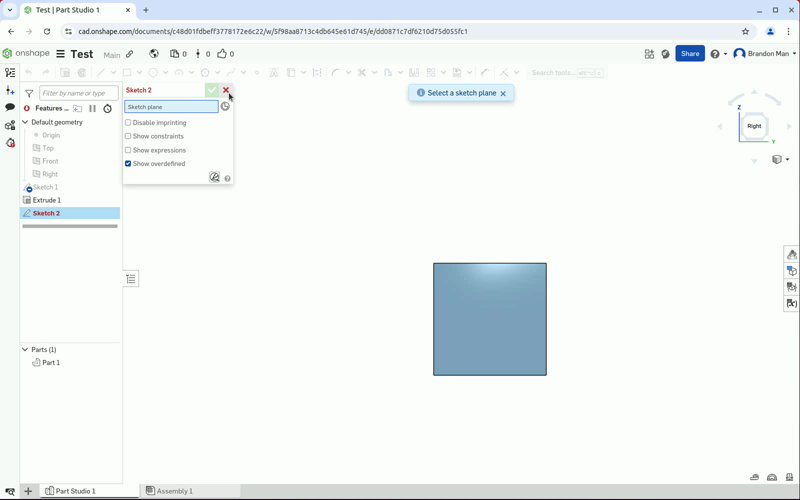
mouse_move(73, 176)
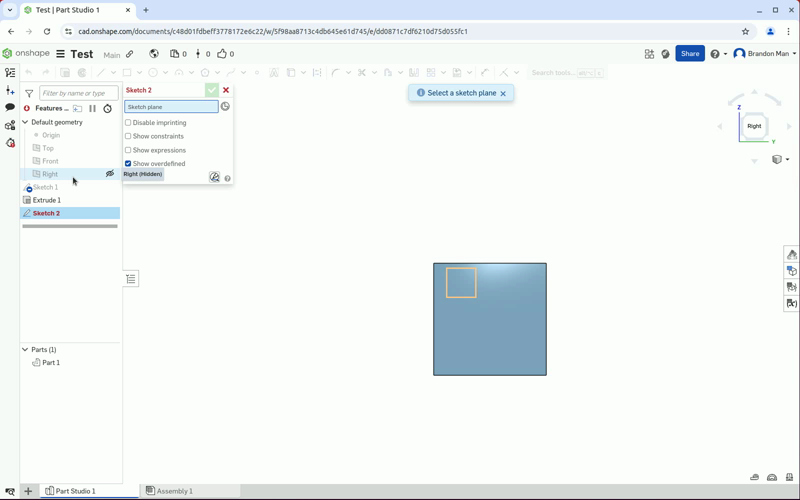
click(73, 176)
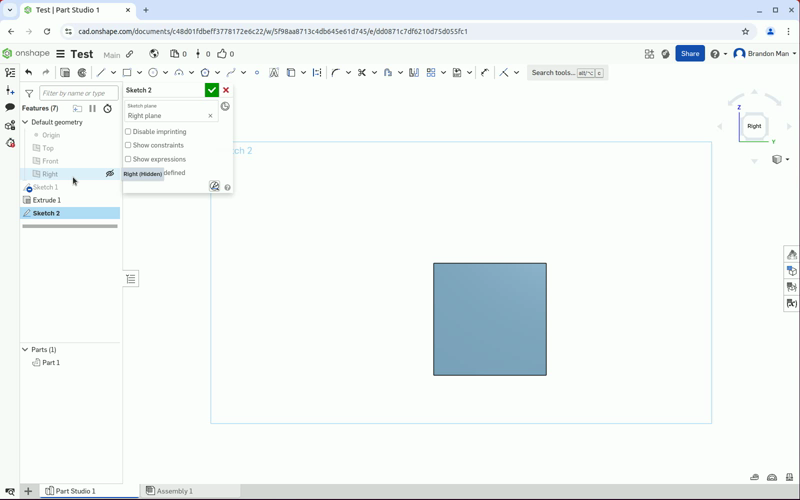
mouse_move(73, 352)
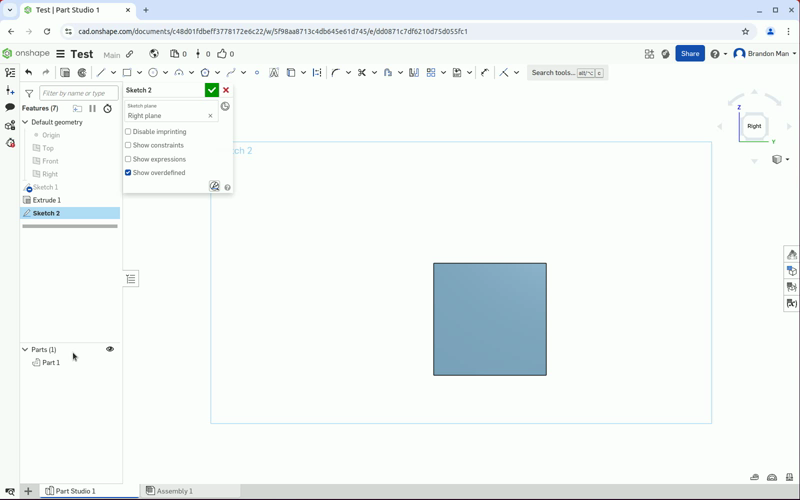
key(y)
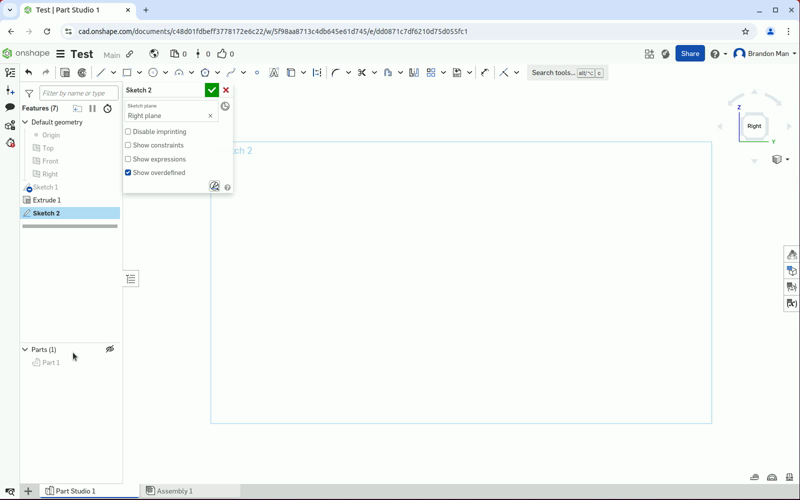
key(l)
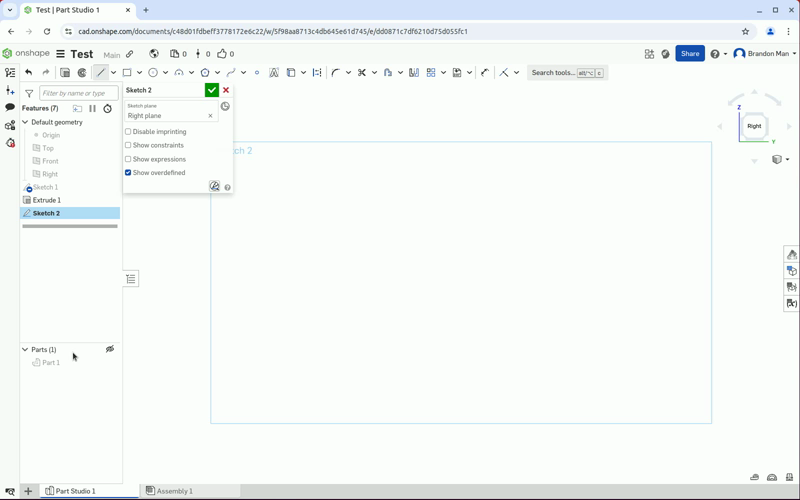
key_down(shift)
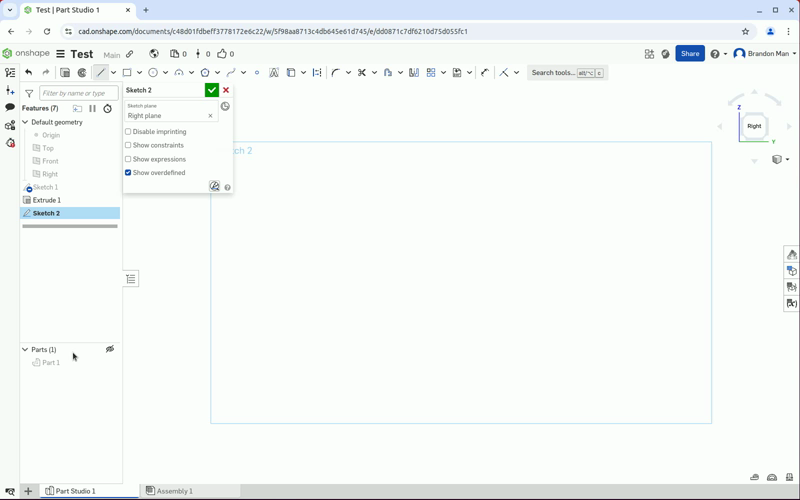
mouse_move(471, 375)
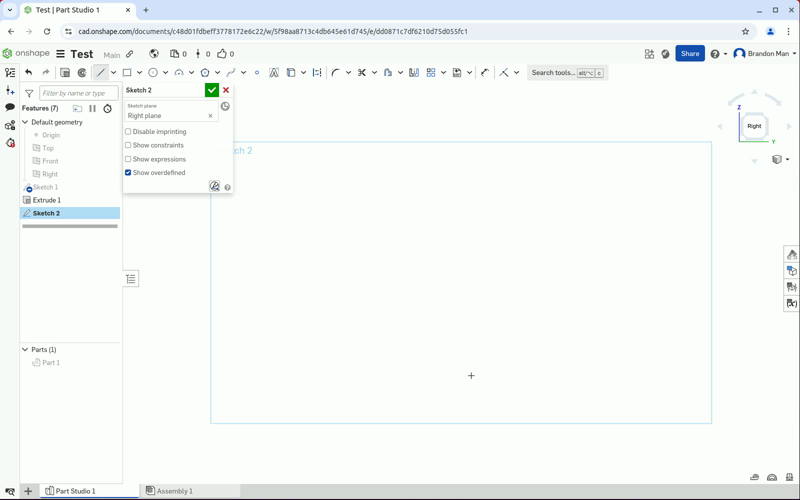
click(471, 375)
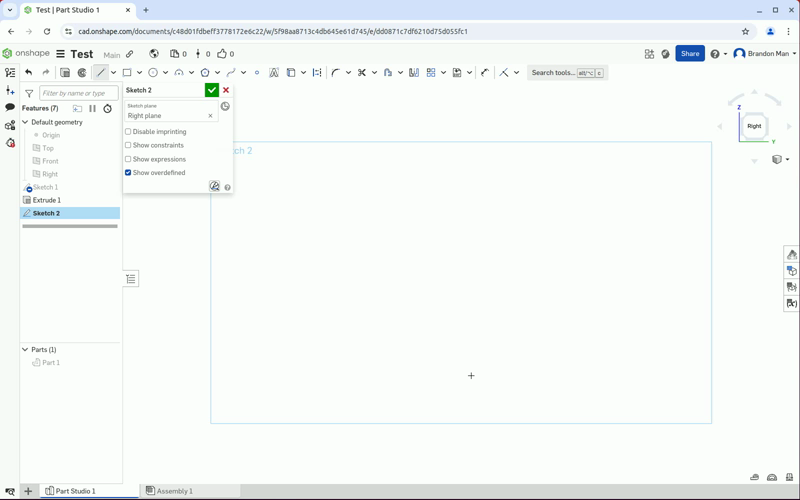
key_up(shift)
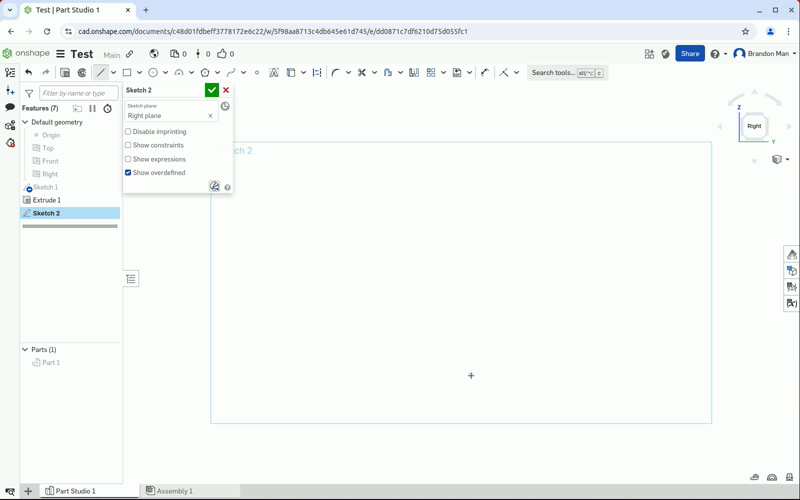
key_down(shift)
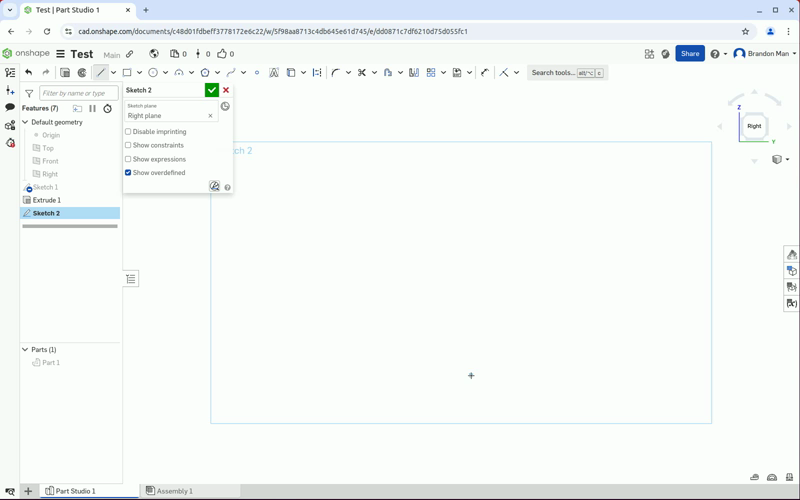
mouse_move(546, 375)
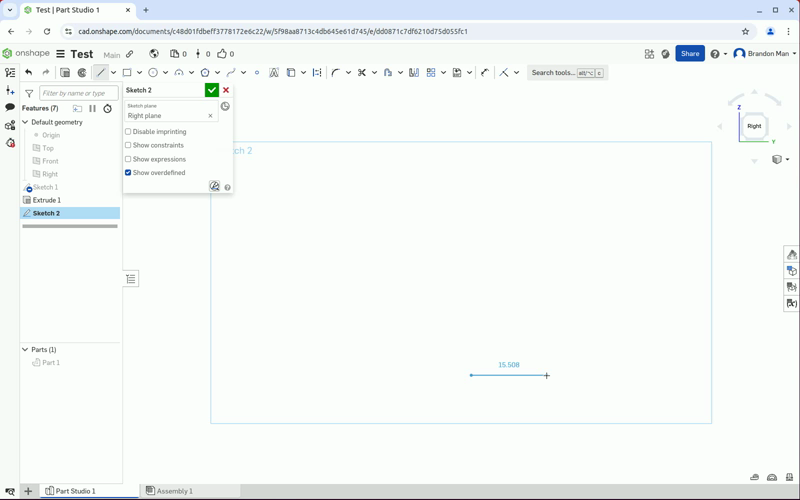
click(546, 375)
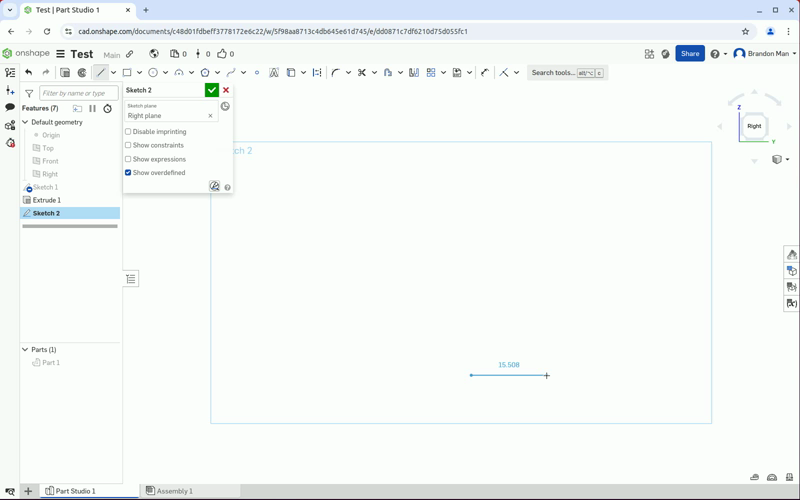
key_up(shift)
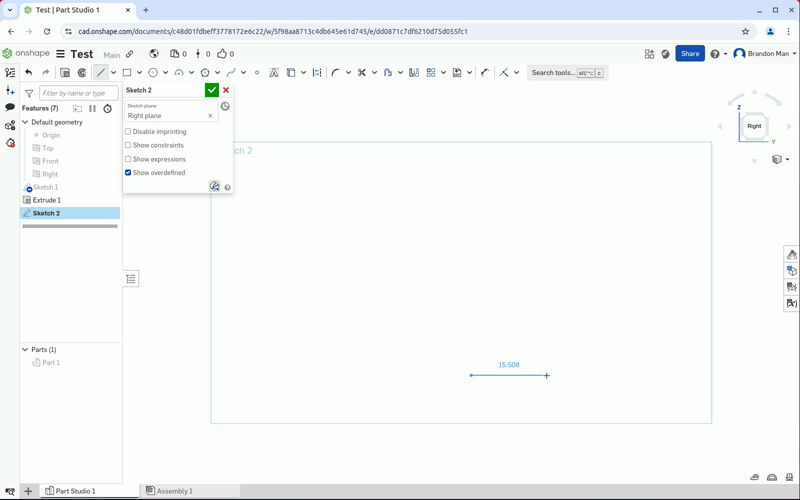
key_down(shift)
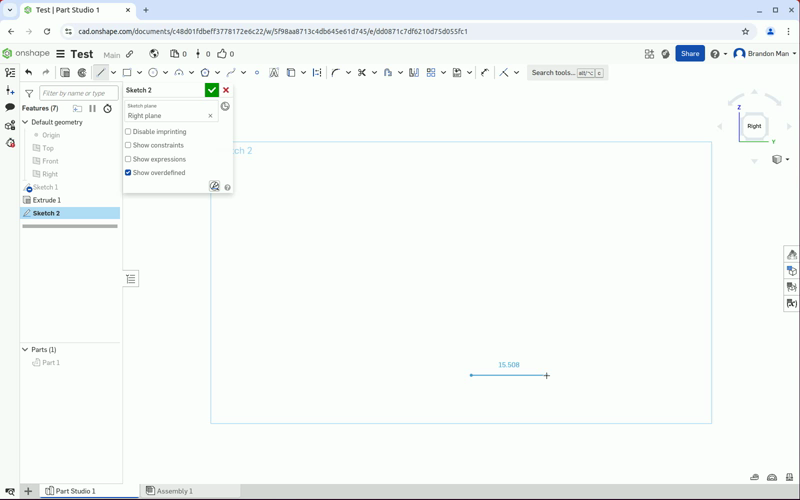
mouse_move(546, 300)
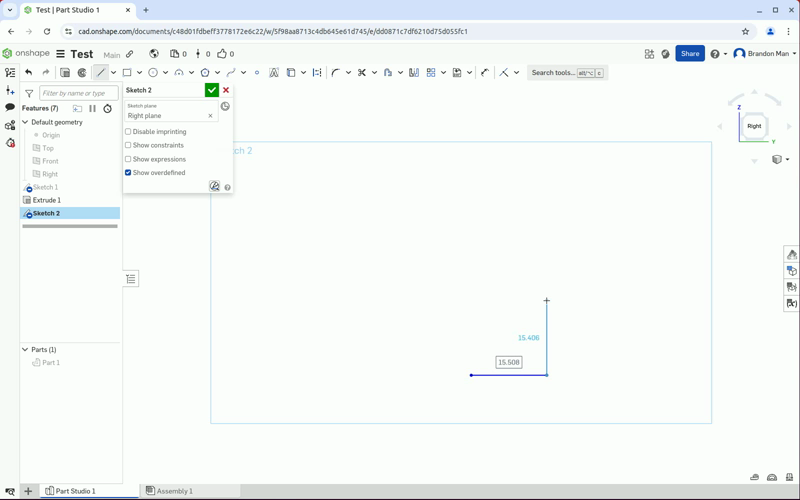
click(546, 300)
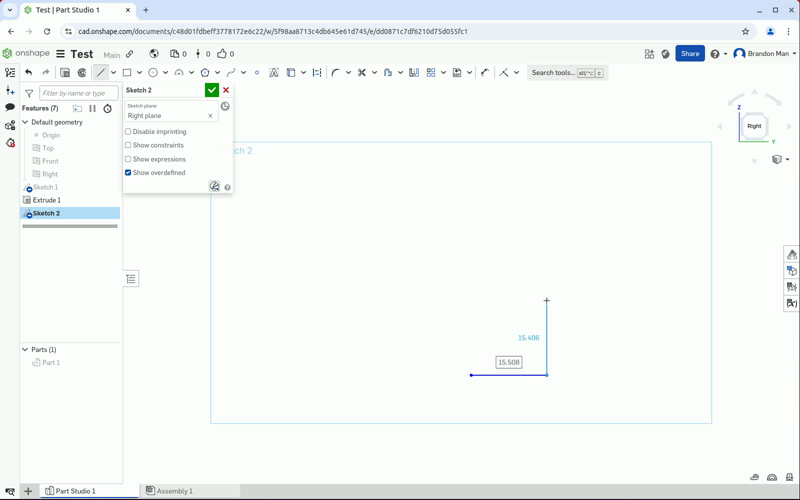
key_up(shift)
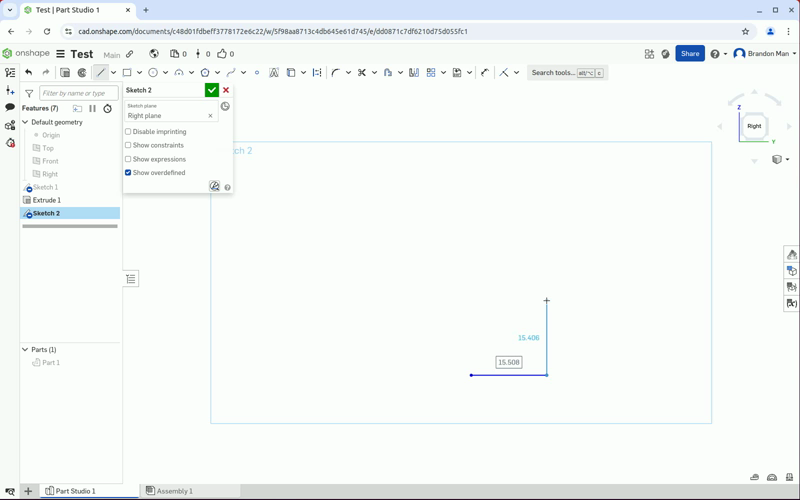
key_down(shift)
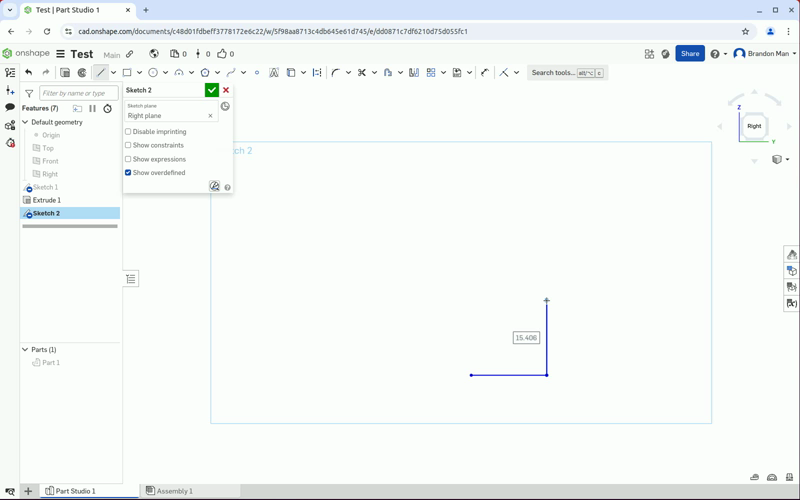
mouse_move(471, 375)
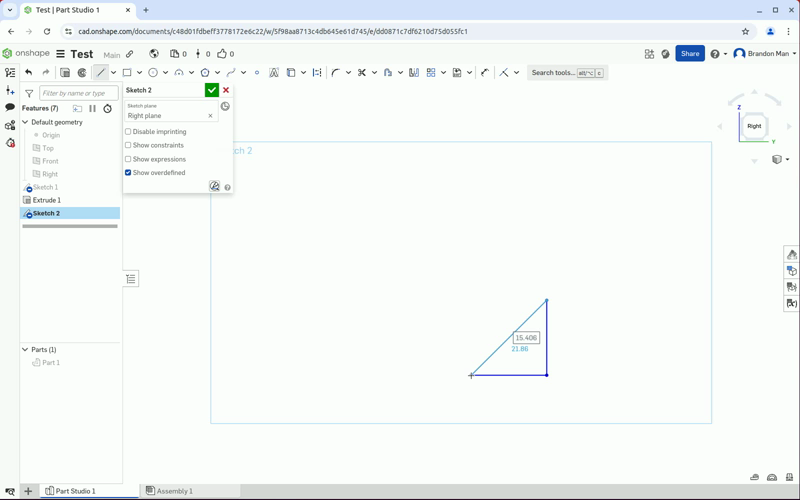
key_up(shift)
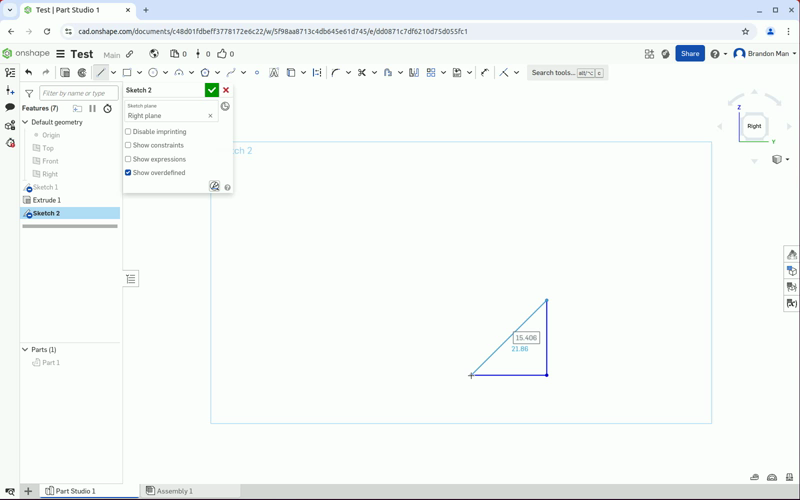
click(471, 375)
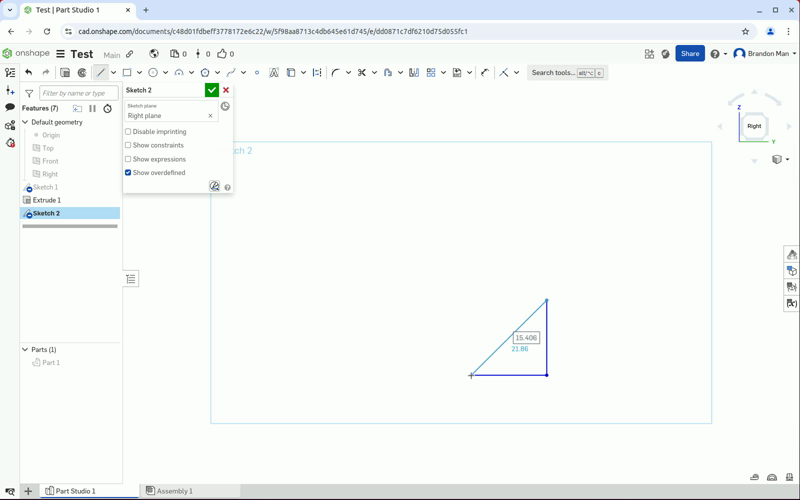
key(esc)
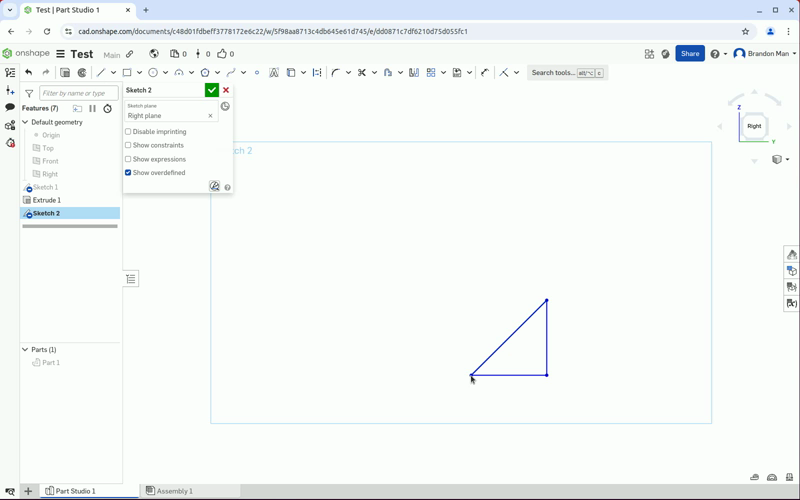
mouse_move(528, 328)
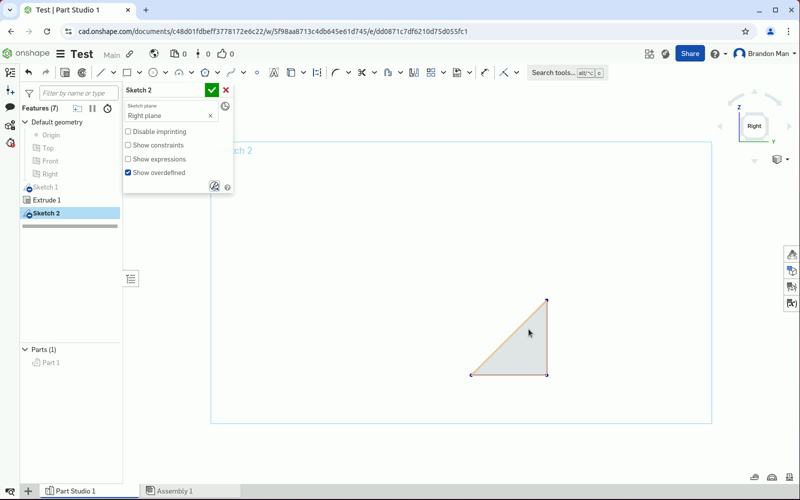
click(528, 328)
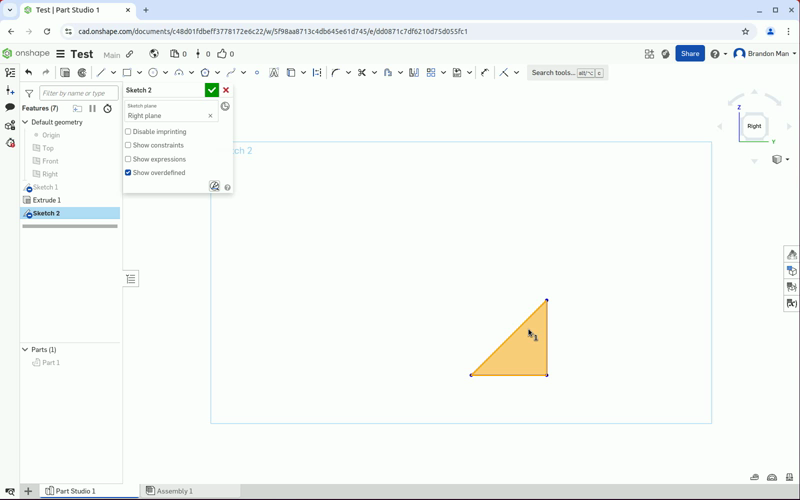
mouse_move(73, 352)
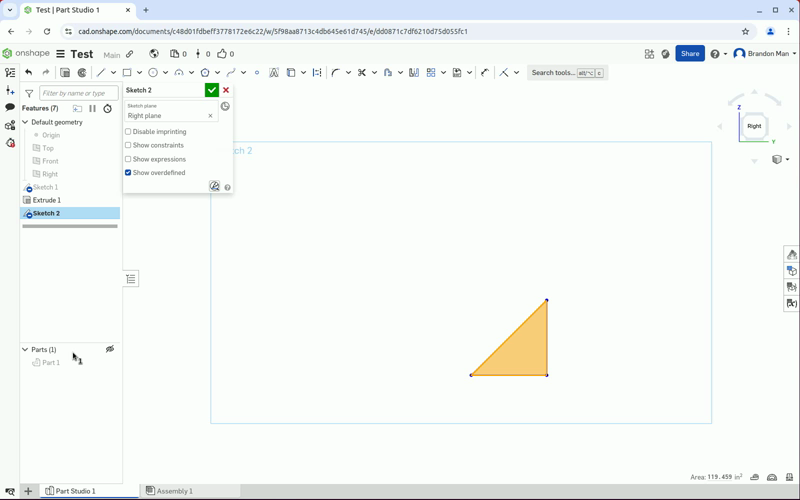
key(shift+y)
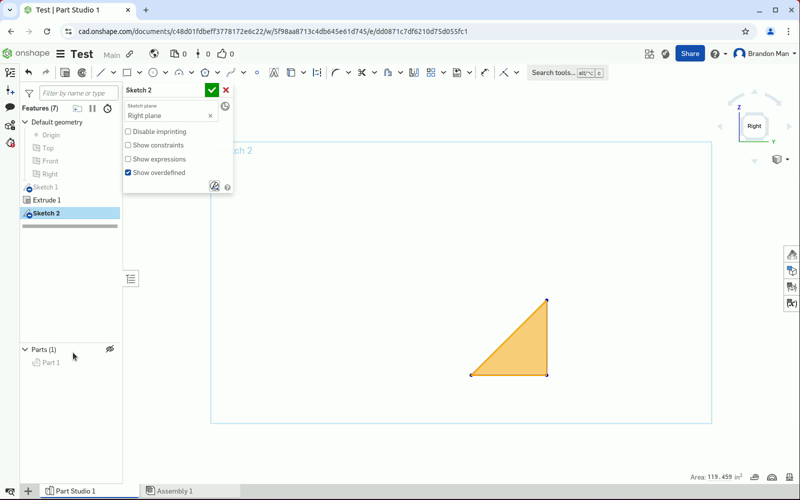
key(shift+e)
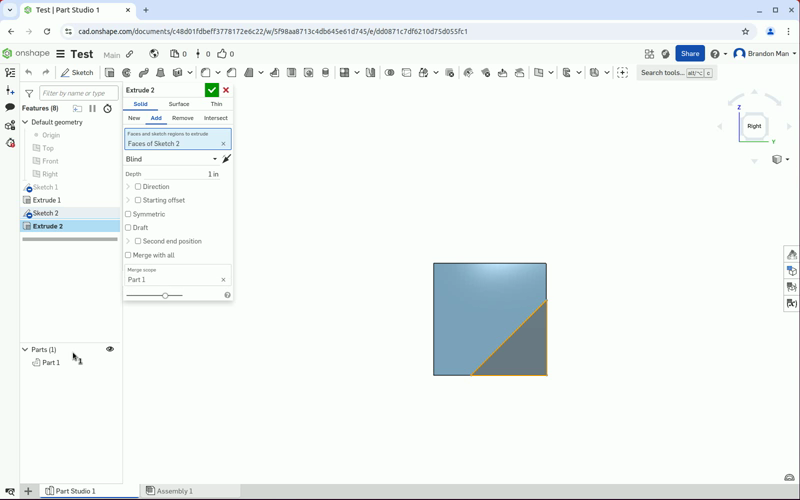
mouse_move(143, 106)
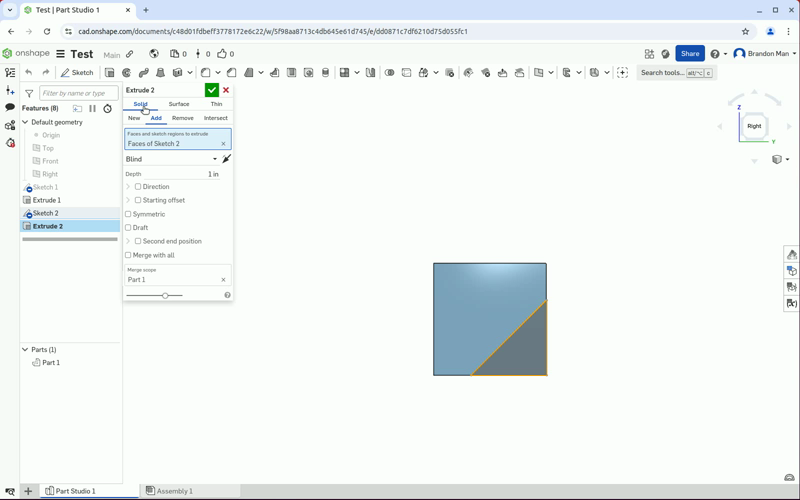
click(143, 106)
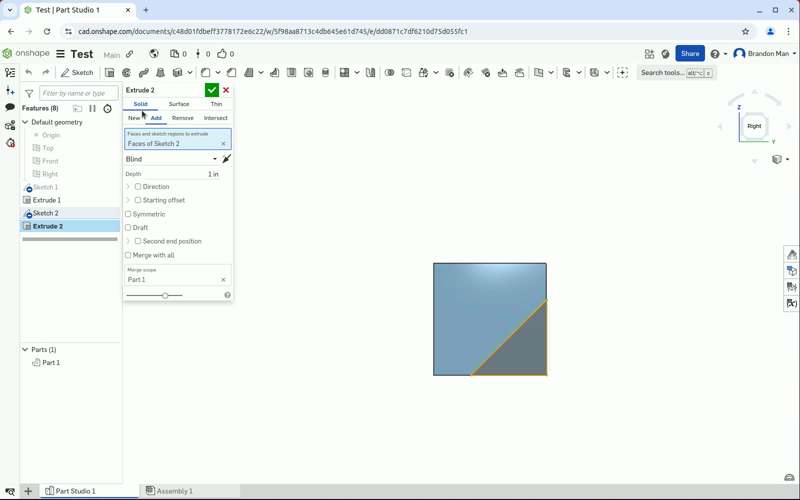
mouse_move(137, 120)
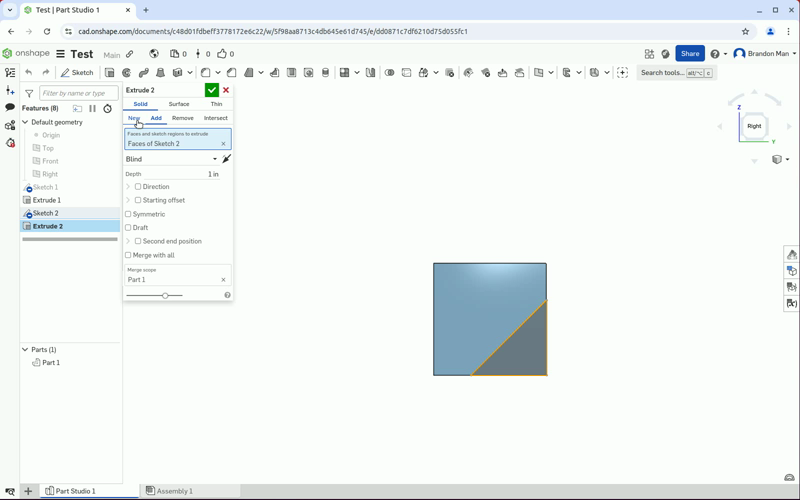
click(137, 120)
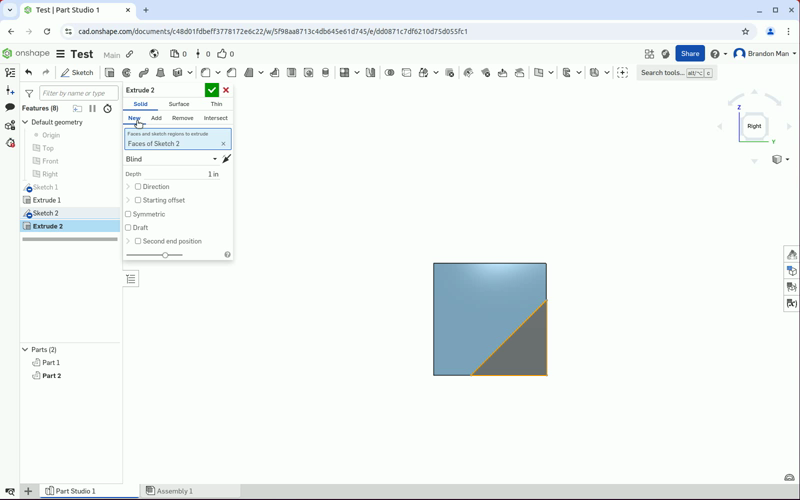
key(tab, 4)
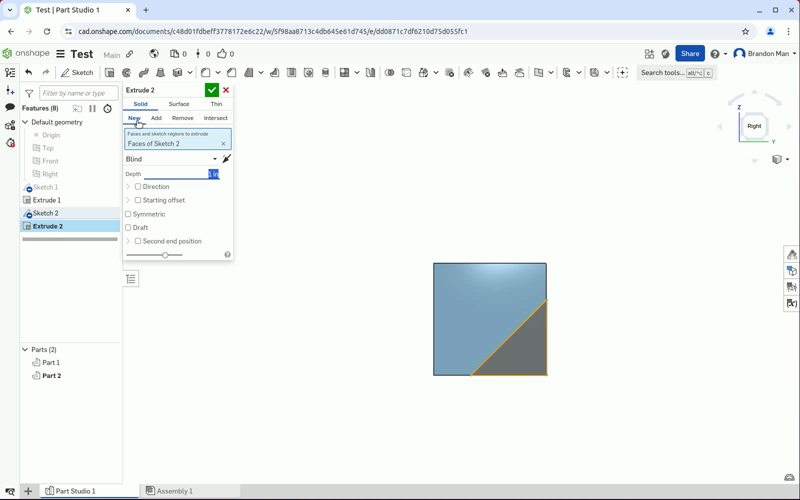
text(23.108)
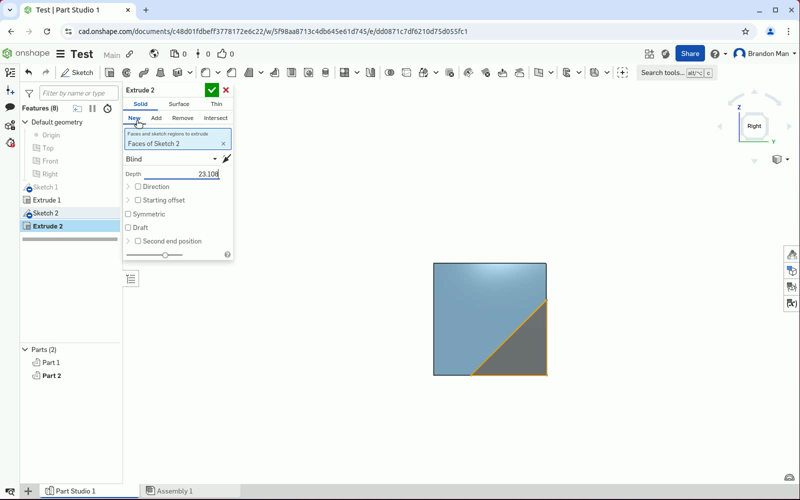
key(enter)
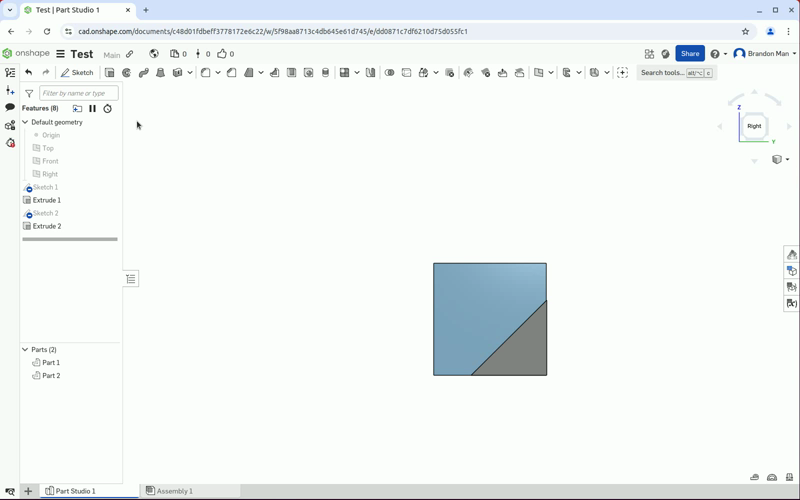
key(shift+h)
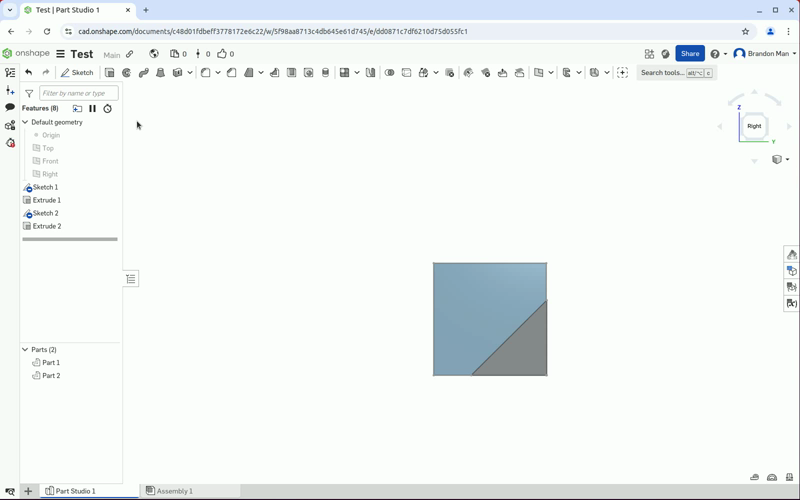
key(shift+h)
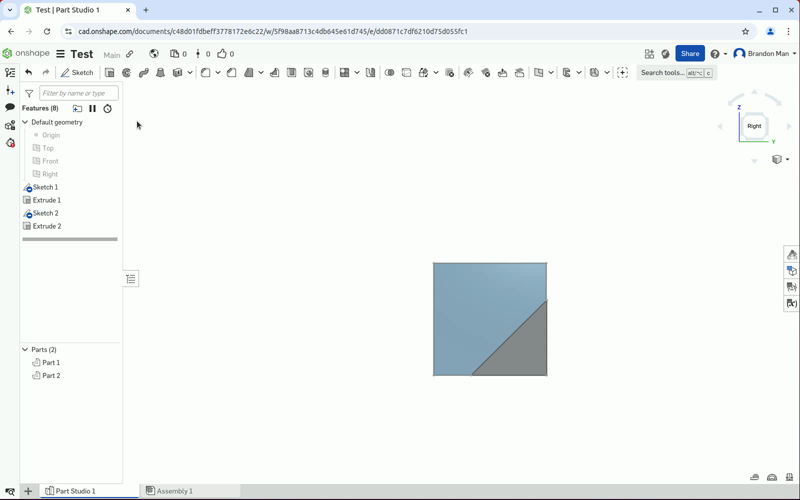
key(shift+7)
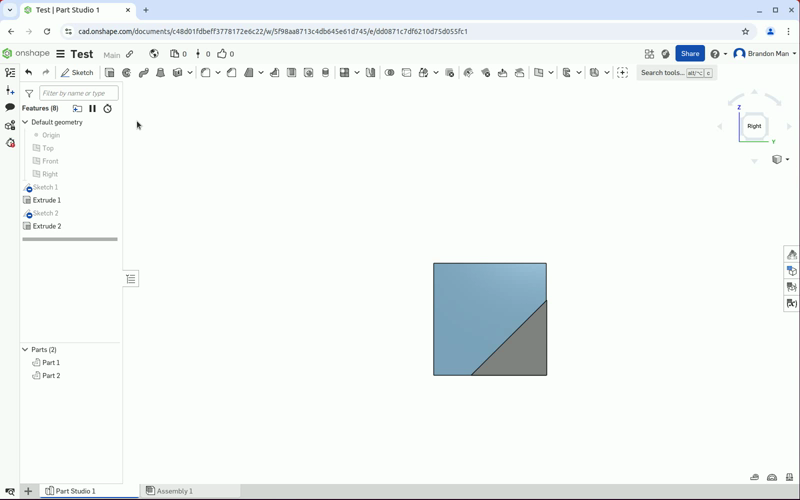
key(right, 2)
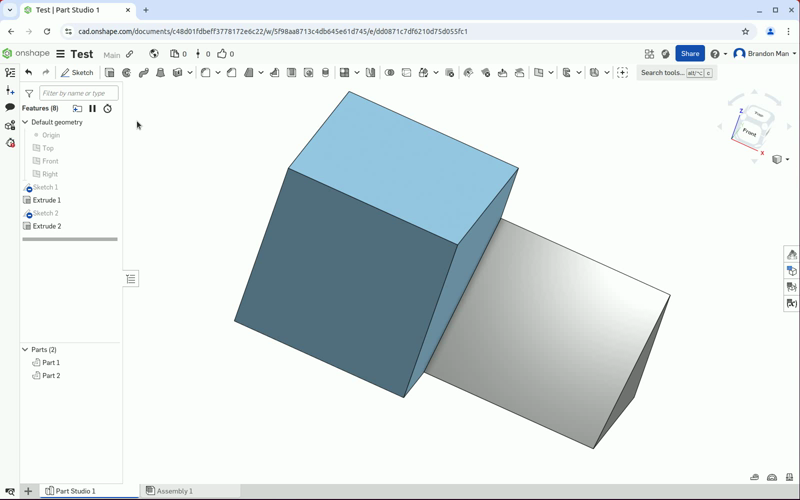
key(down, 2)
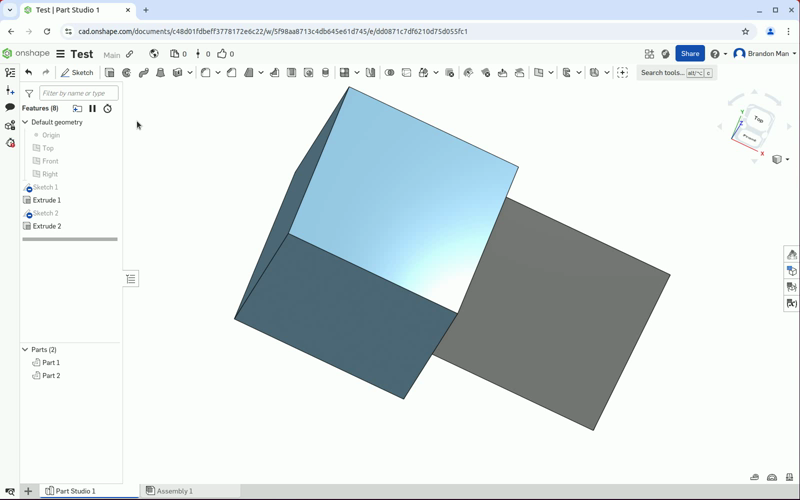
key(up, 2)
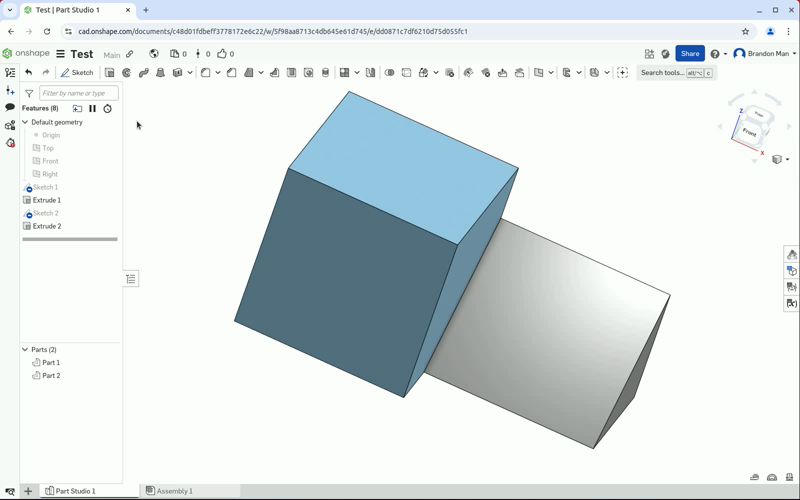
key(left, 2)
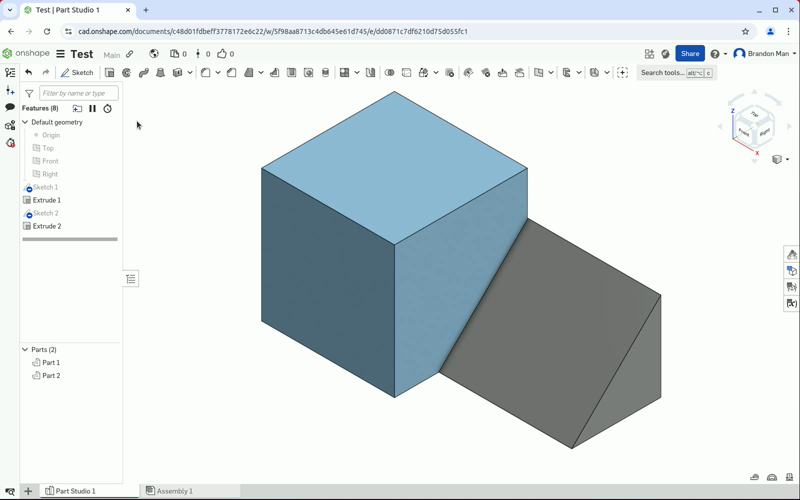
mouse_move(73, 189)
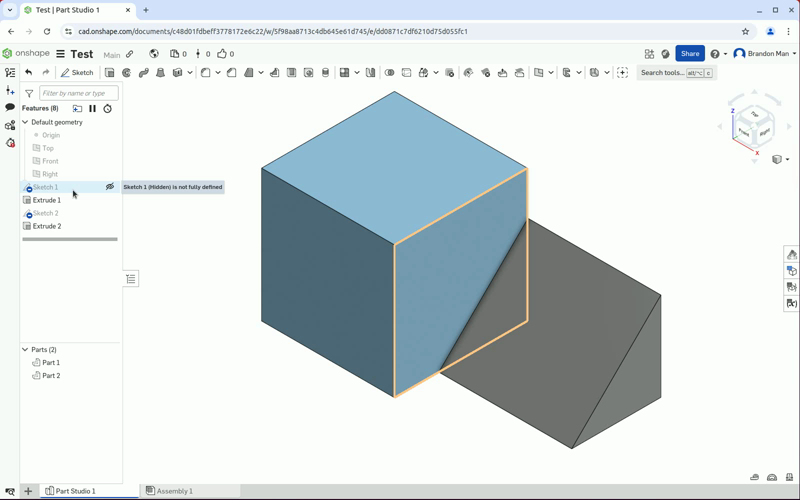
click(73, 189)